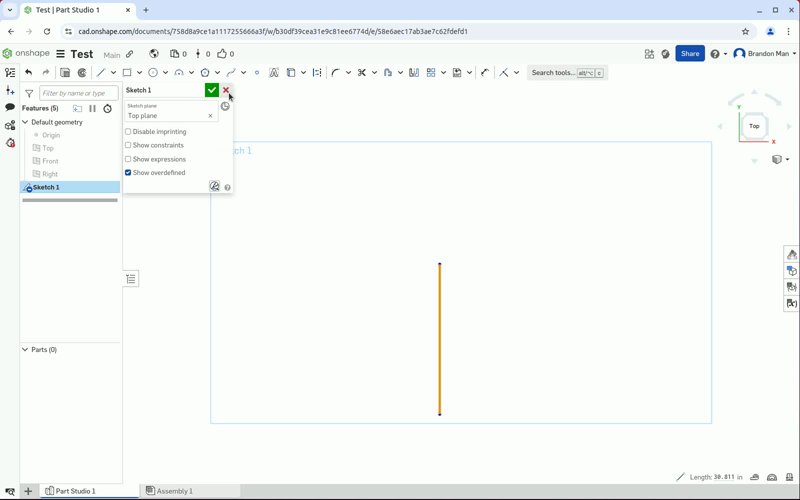
key(shift+h)
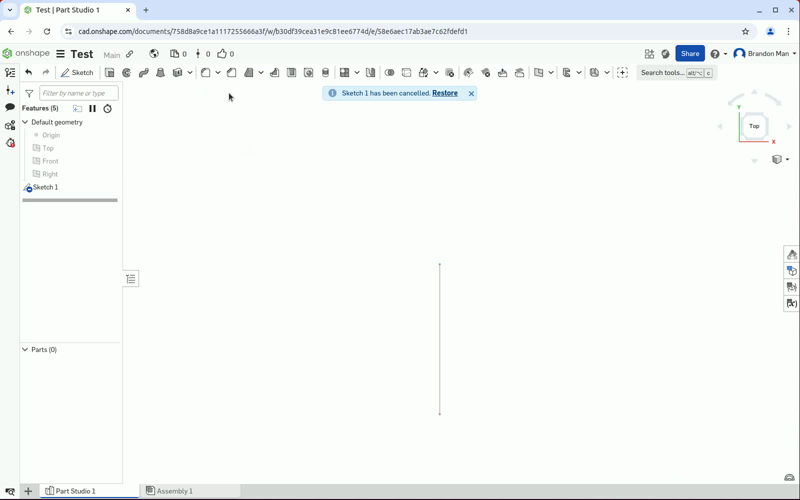
key(shift+s)
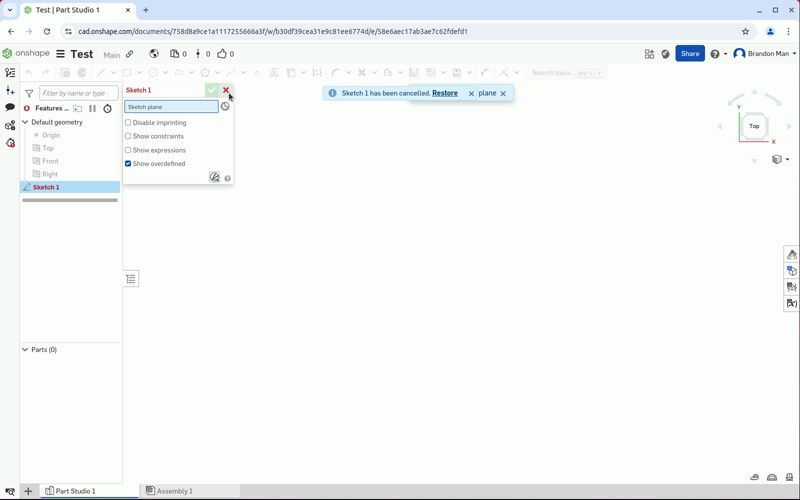
mouse_move(73, 150)
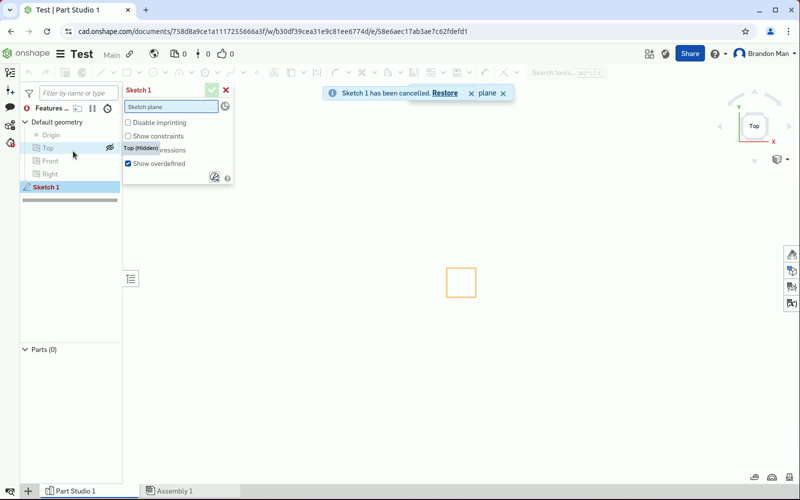
click(73, 150)
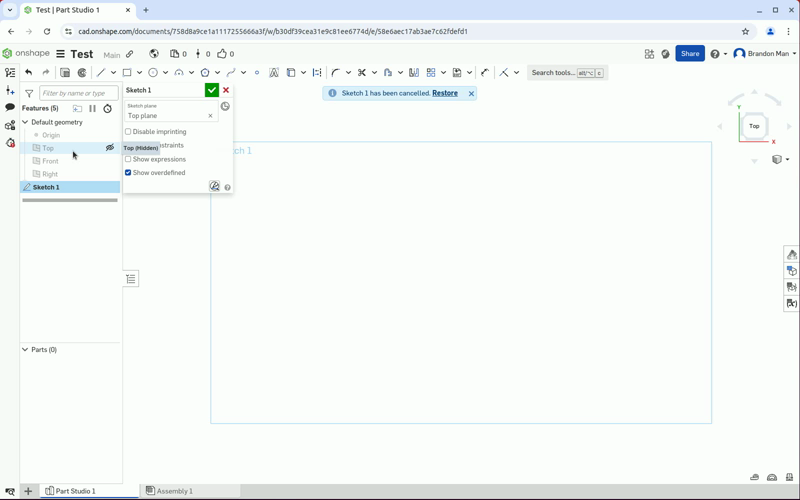
mouse_move(73, 352)
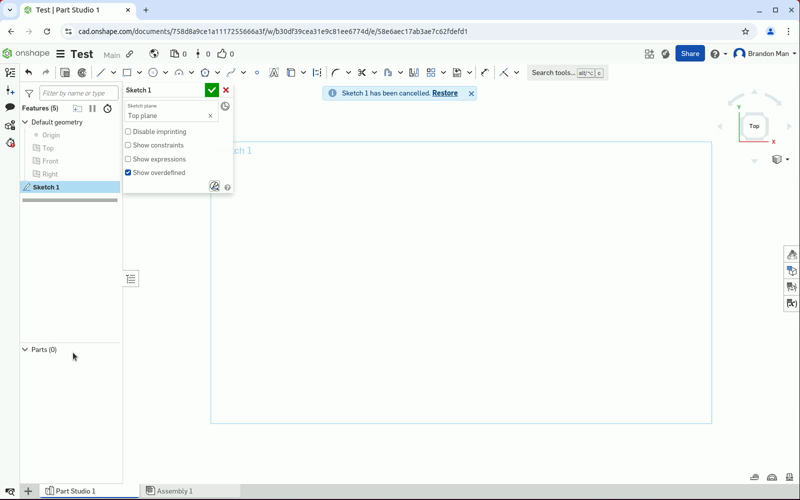
key(y)
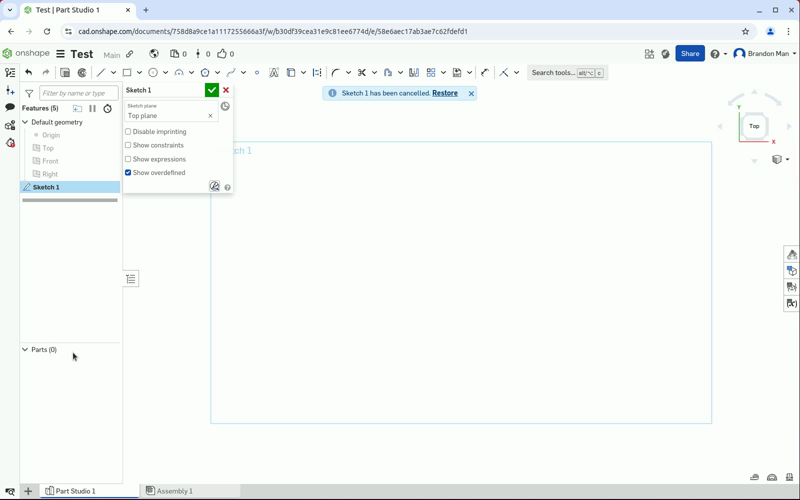
key(l)
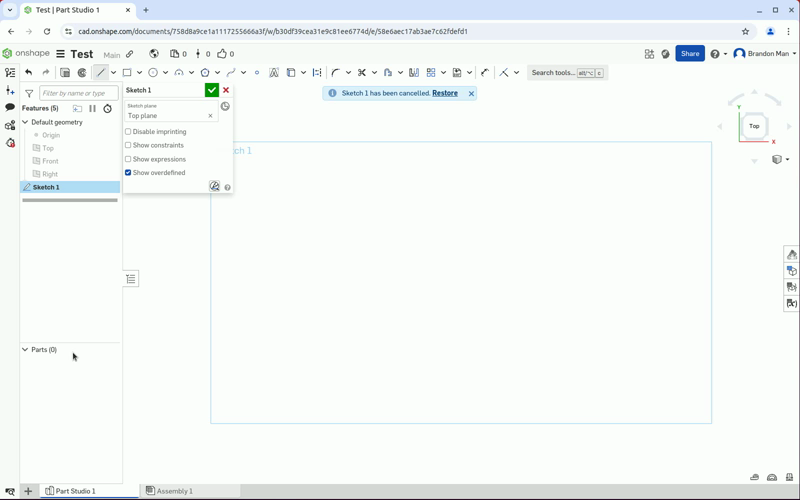
key_down(shift)
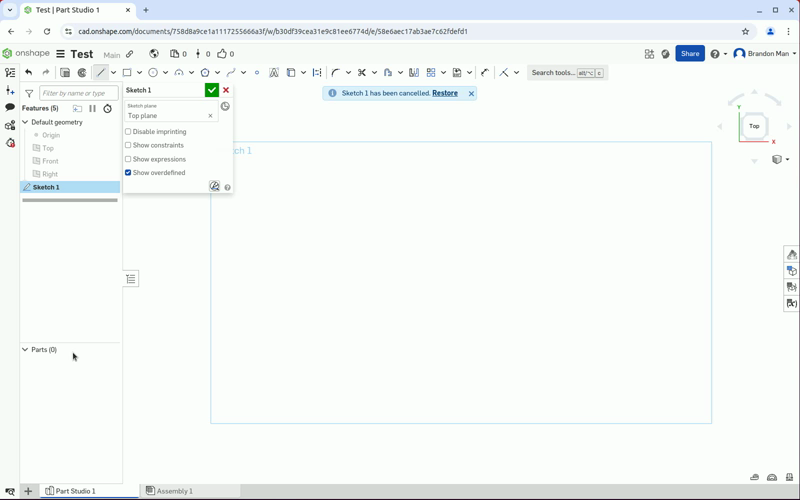
mouse_move(349, 282)
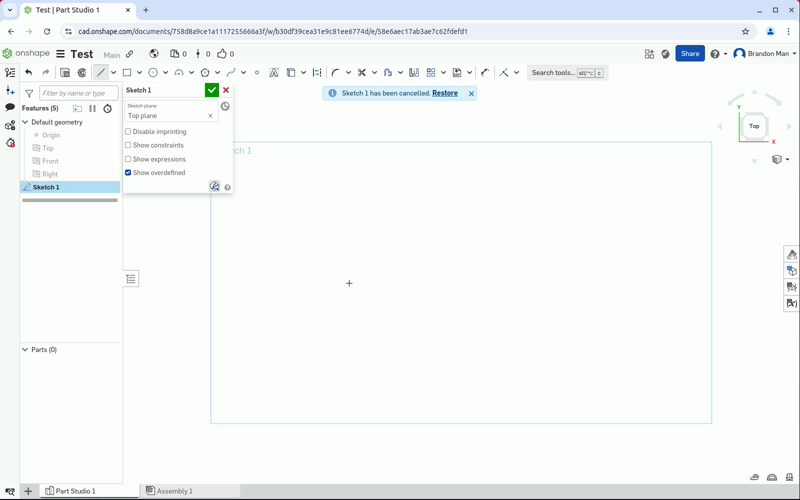
click(349, 282)
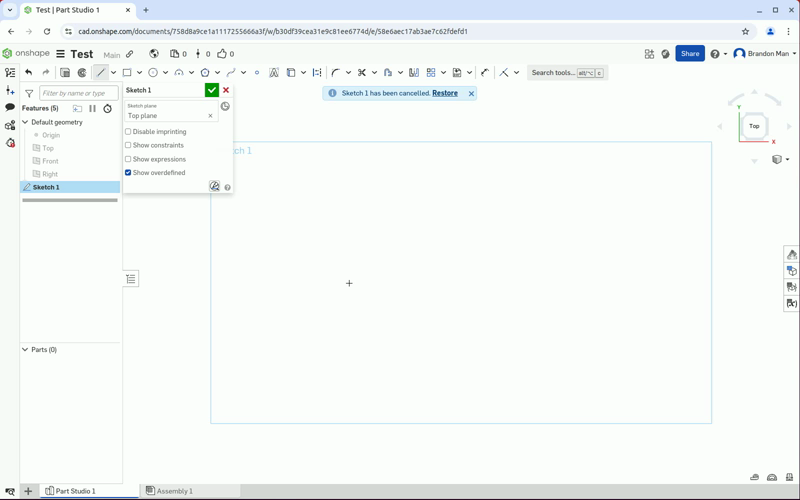
key_up(shift)
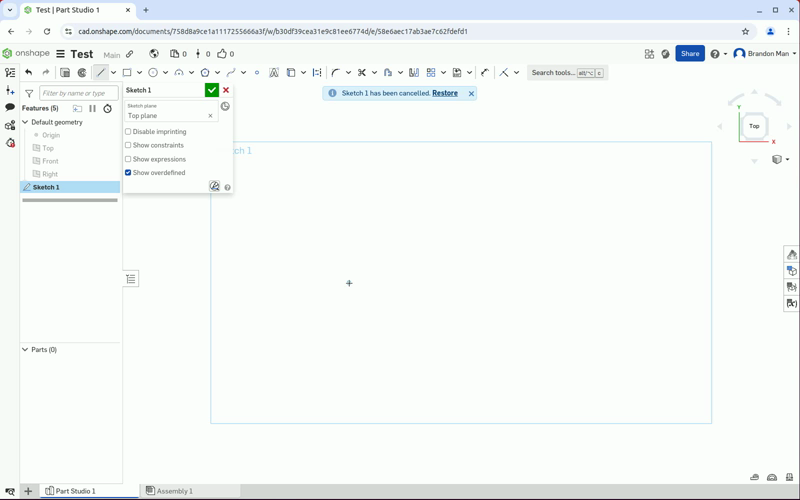
key_down(shift)
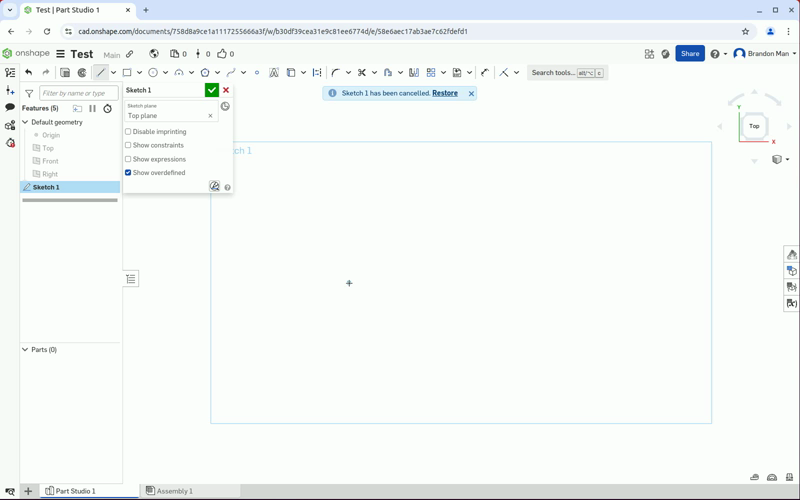
mouse_move(405, 378)
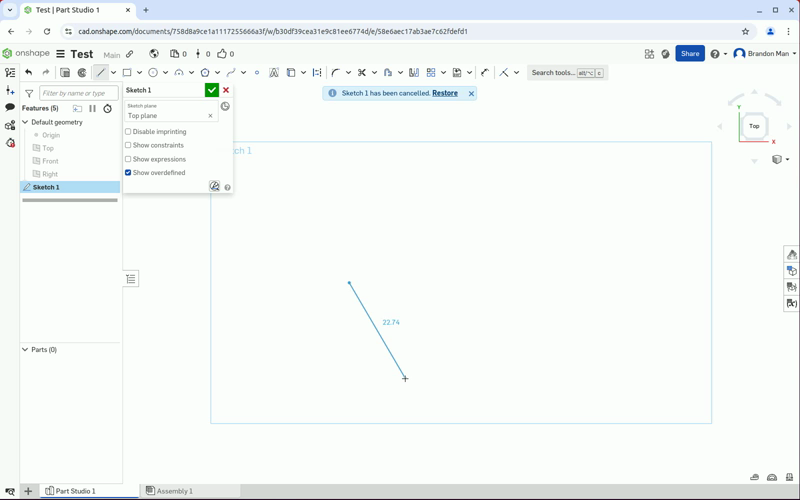
click(405, 378)
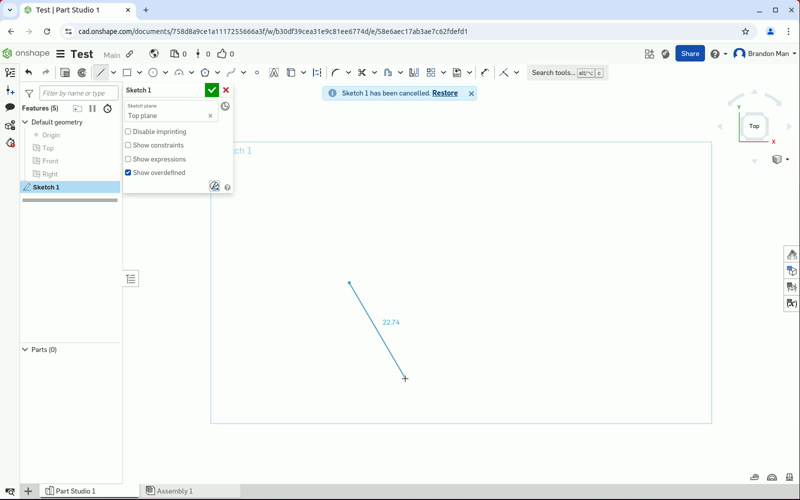
key_up(shift)
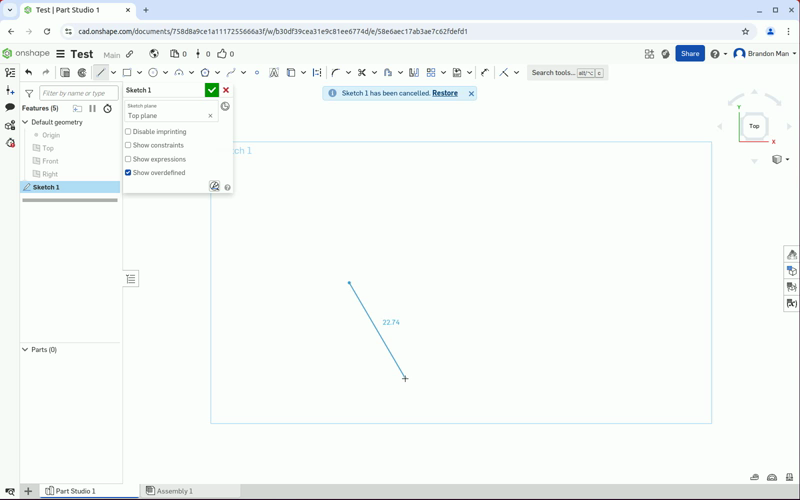
key_down(shift)
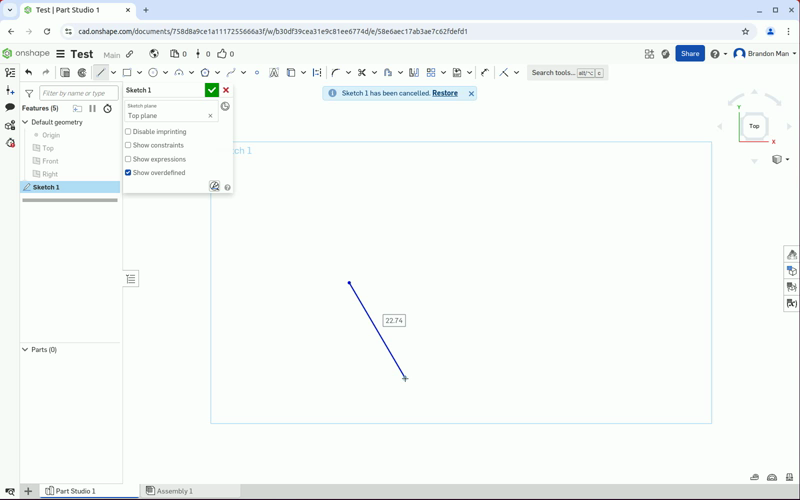
mouse_move(514, 378)
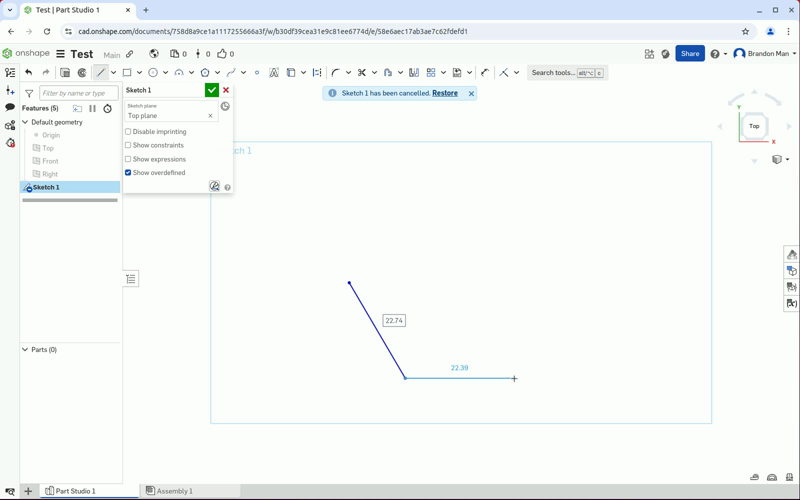
click(514, 378)
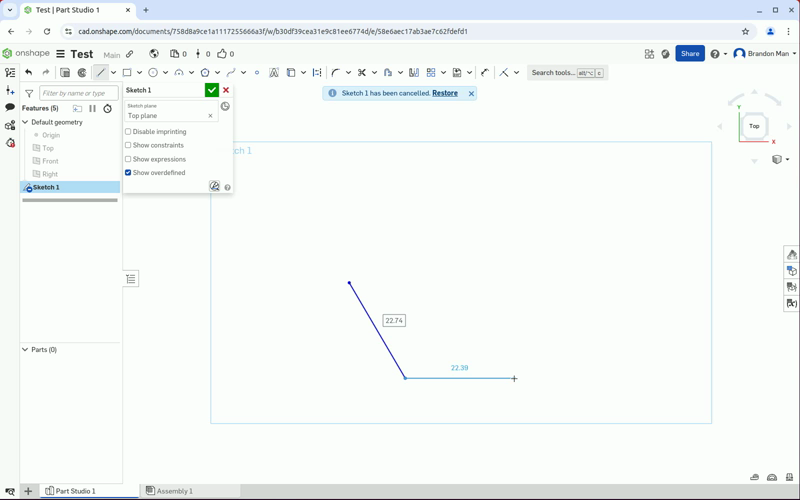
key_up(shift)
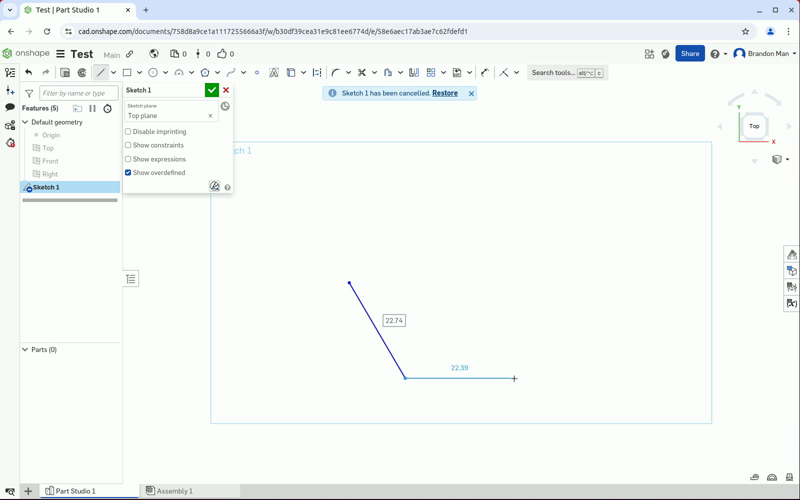
key_down(shift)
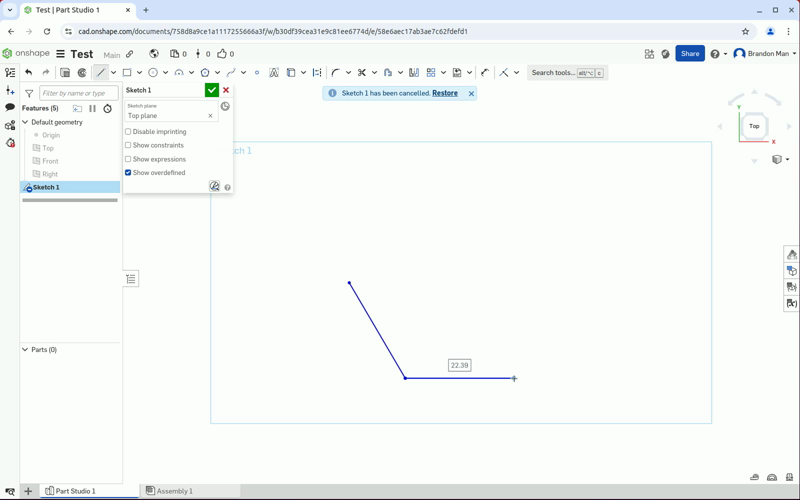
mouse_move(569, 282)
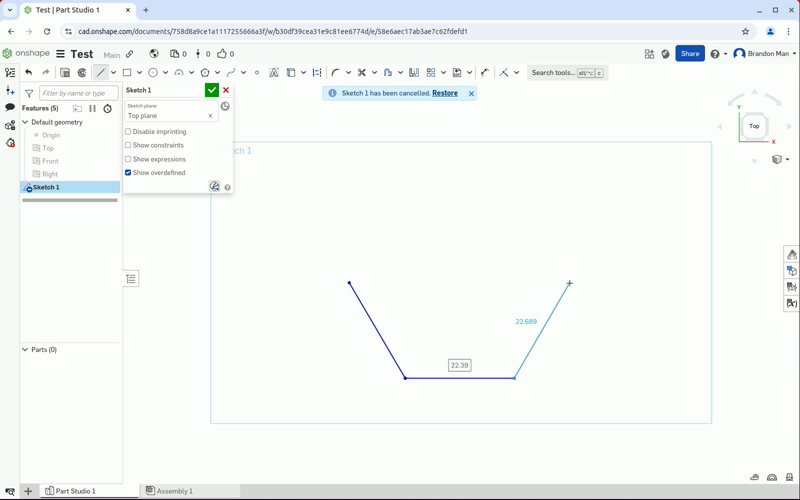
click(569, 282)
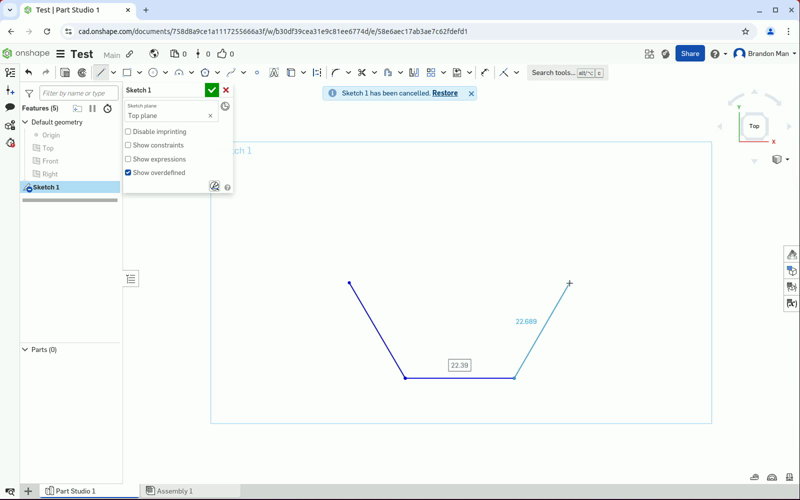
key_up(shift)
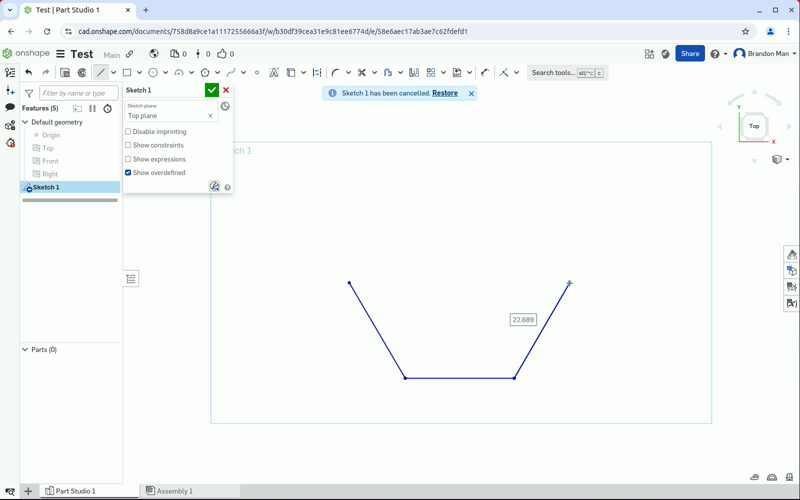
key_down(shift)
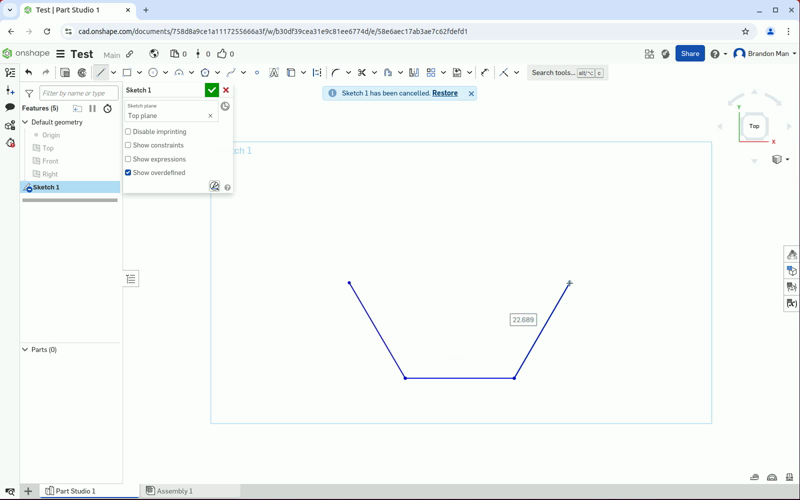
mouse_move(514, 187)
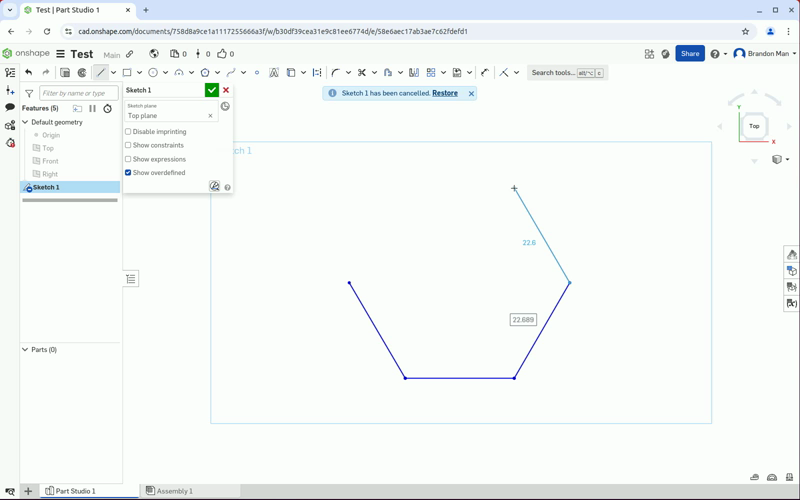
click(514, 187)
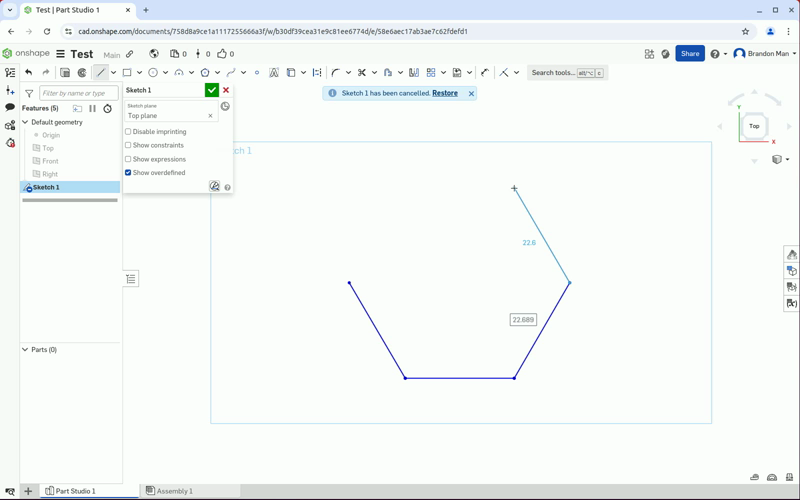
key_up(shift)
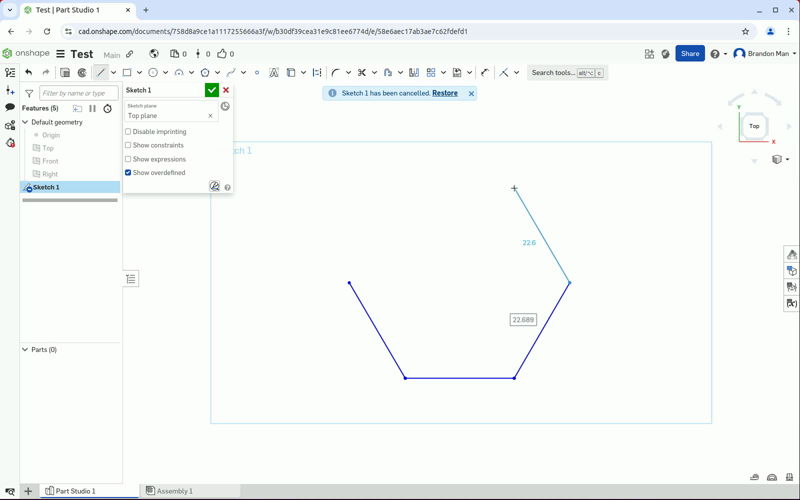
key_down(shift)
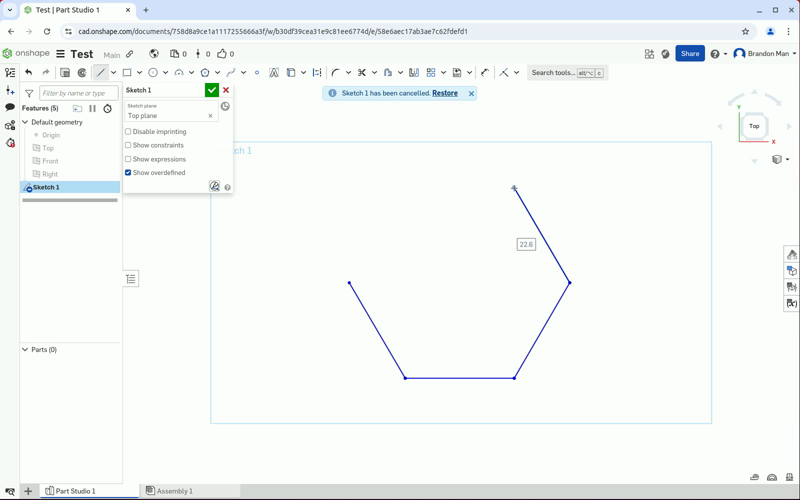
mouse_move(405, 187)
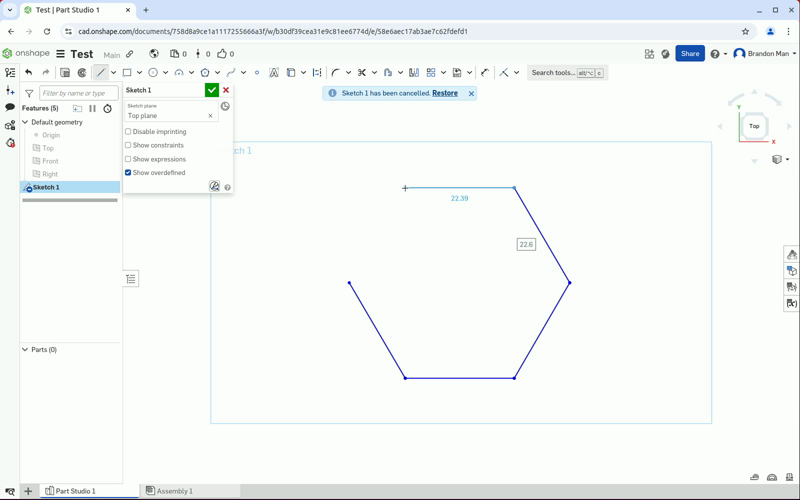
click(405, 187)
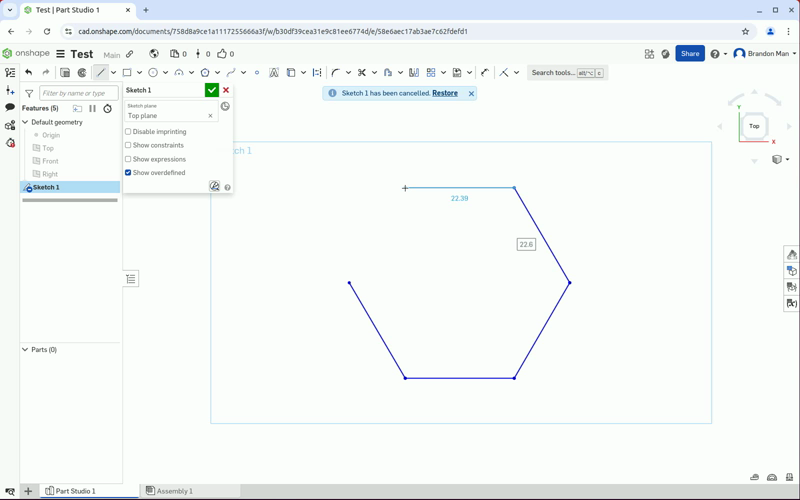
key_up(shift)
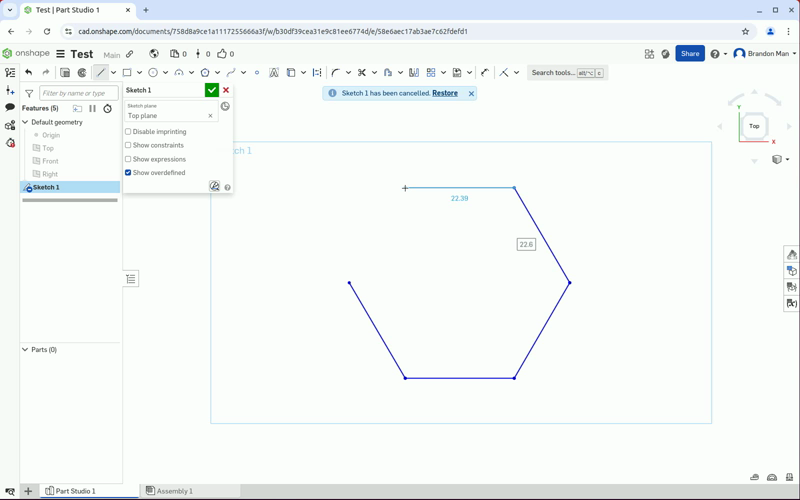
key_down(shift)
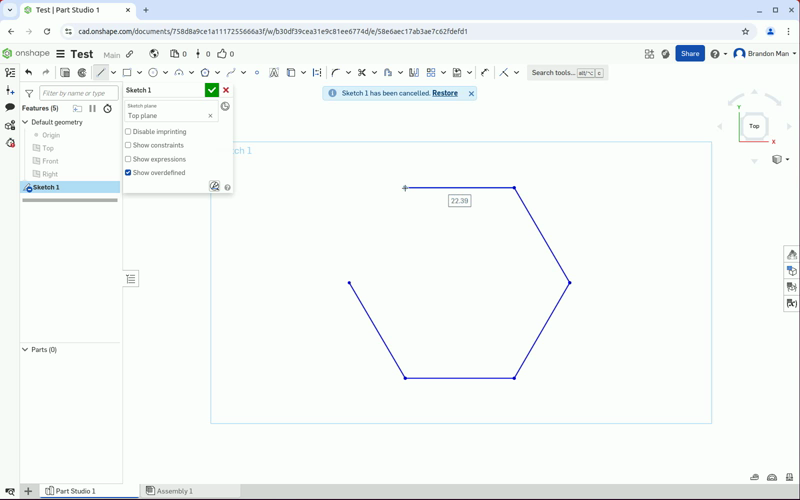
mouse_move(349, 282)
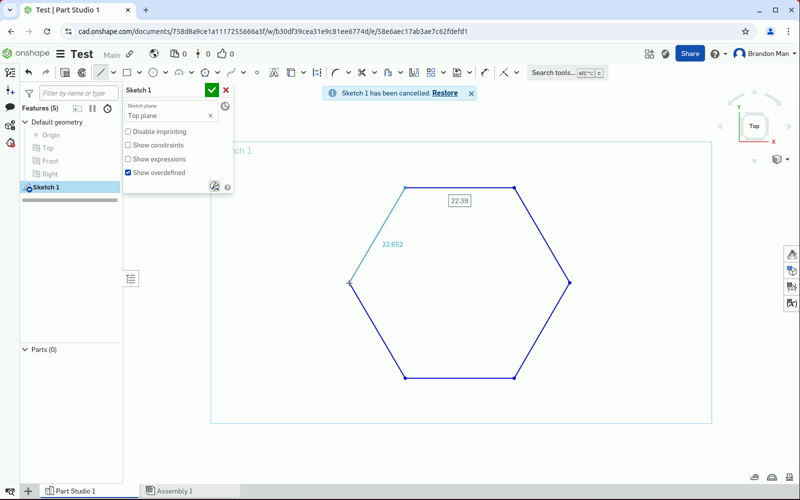
key_up(shift)
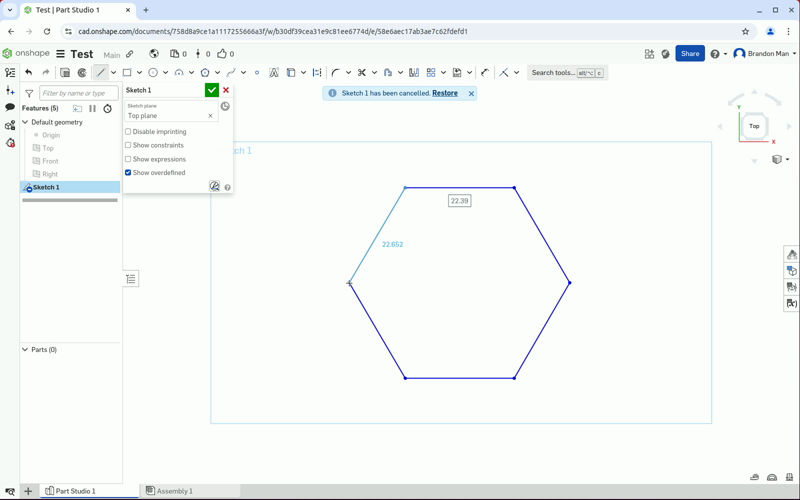
click(349, 282)
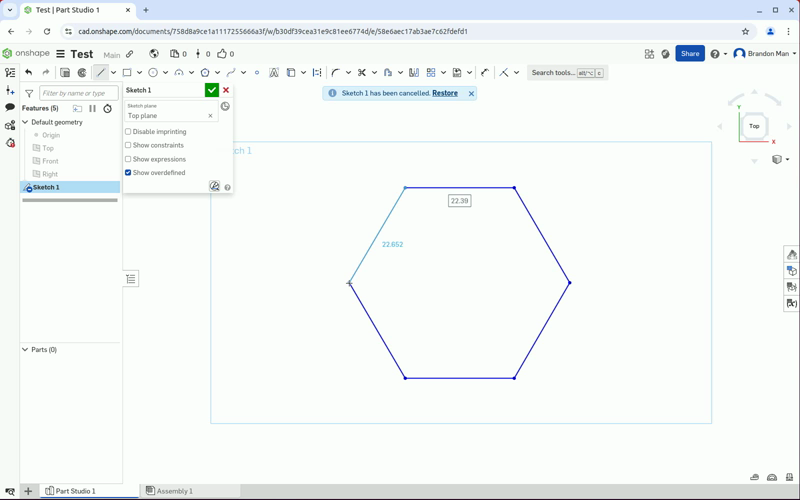
key(esc)
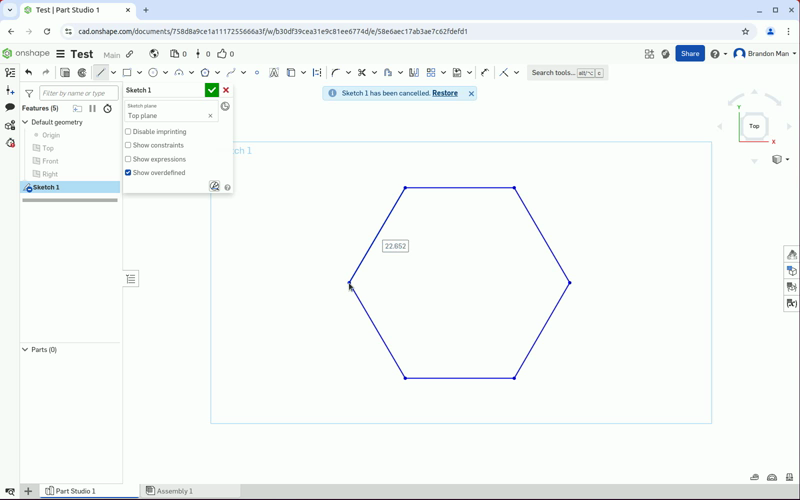
mouse_move(412, 324)
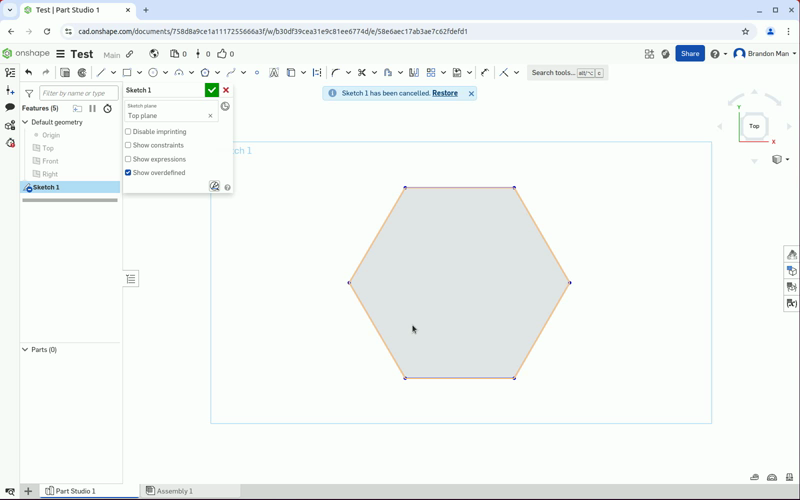
click(412, 324)
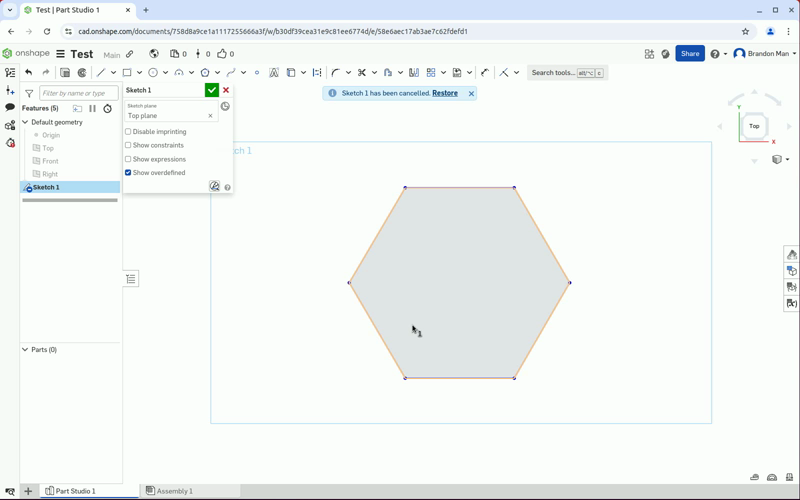
mouse_move(73, 352)
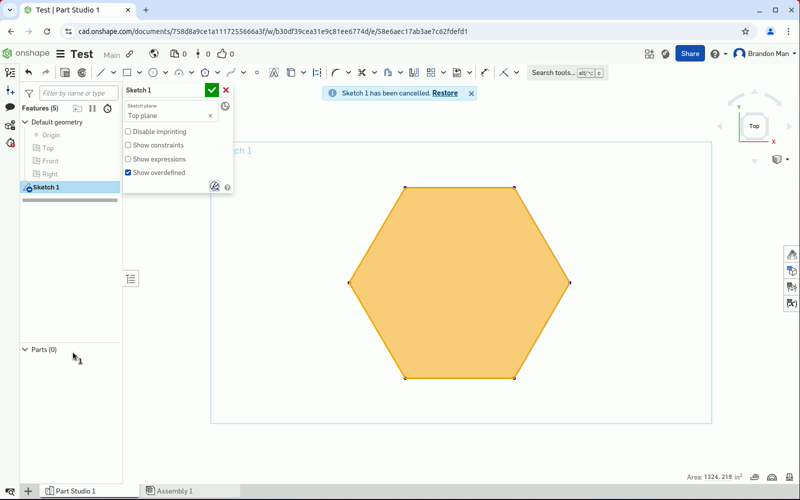
key(shift+y)
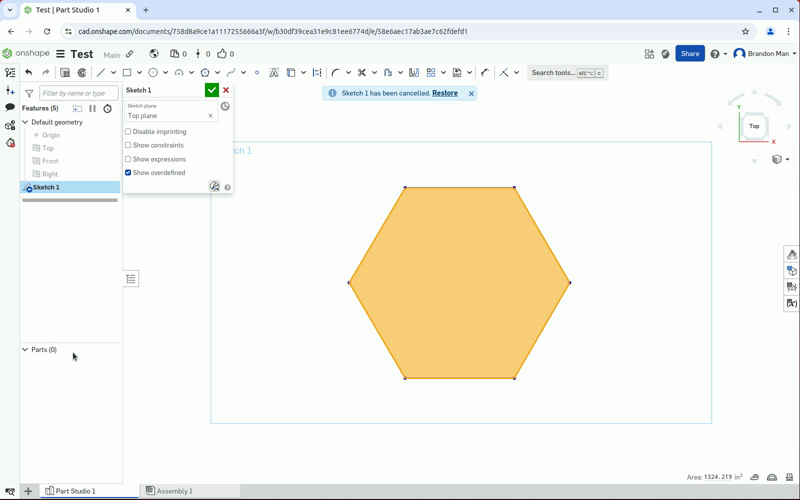
key(shift+e)
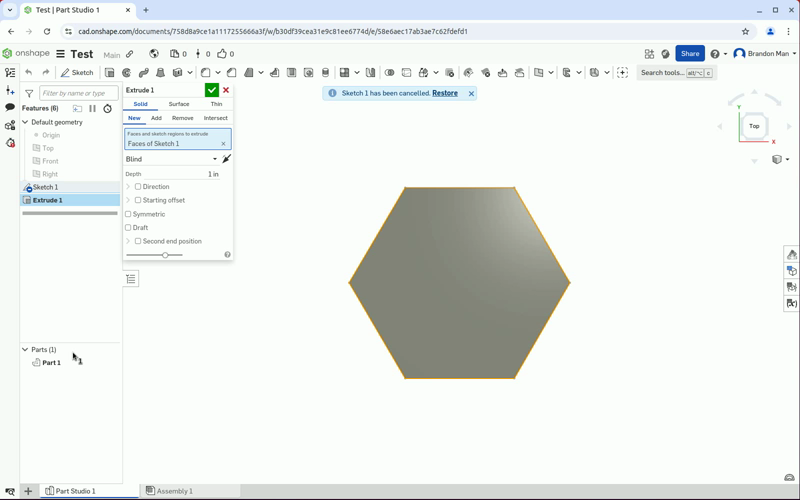
mouse_move(143, 106)
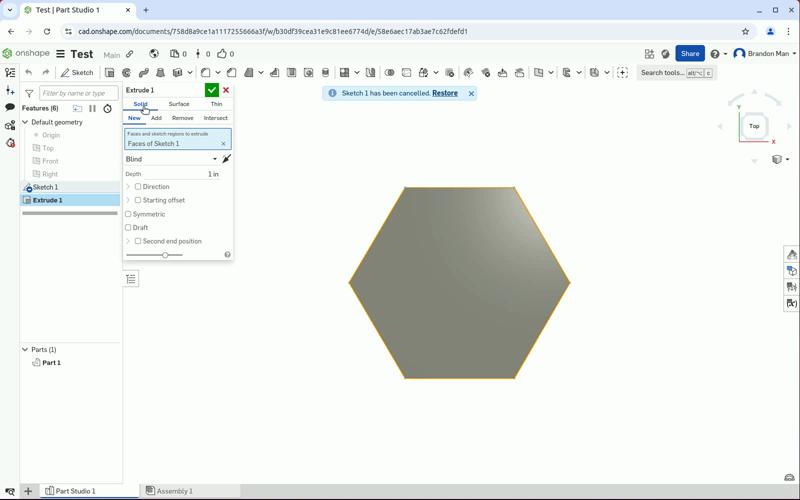
click(143, 106)
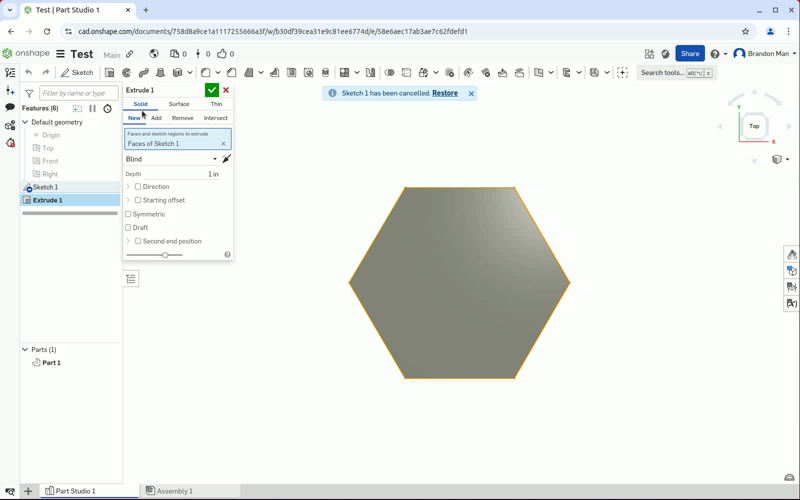
mouse_move(137, 120)
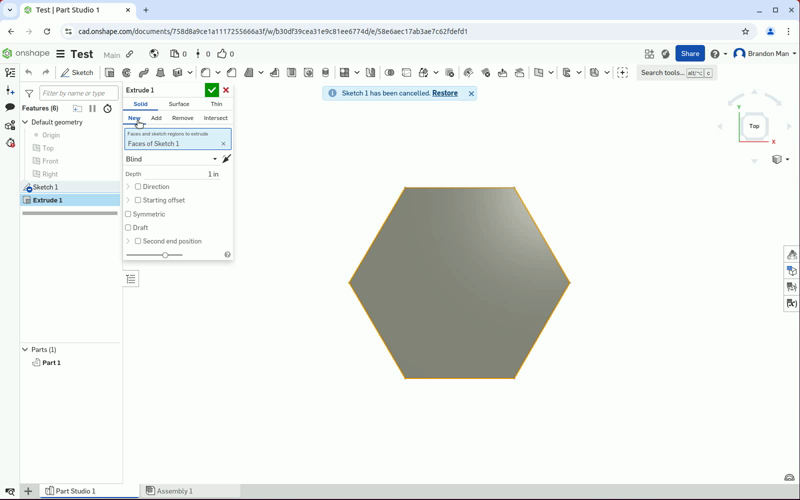
click(137, 120)
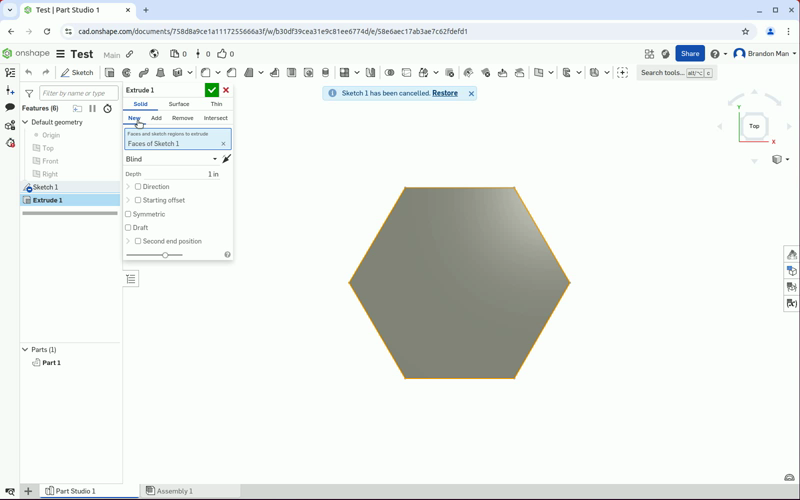
key(tab, 4)
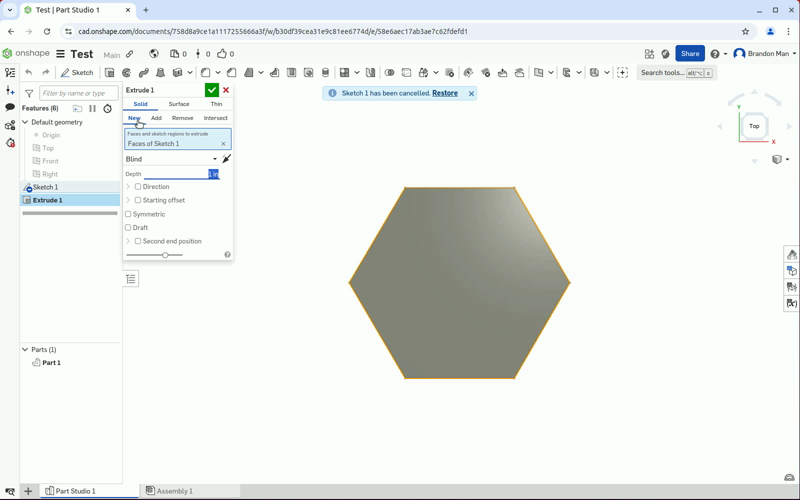
text(15.405)
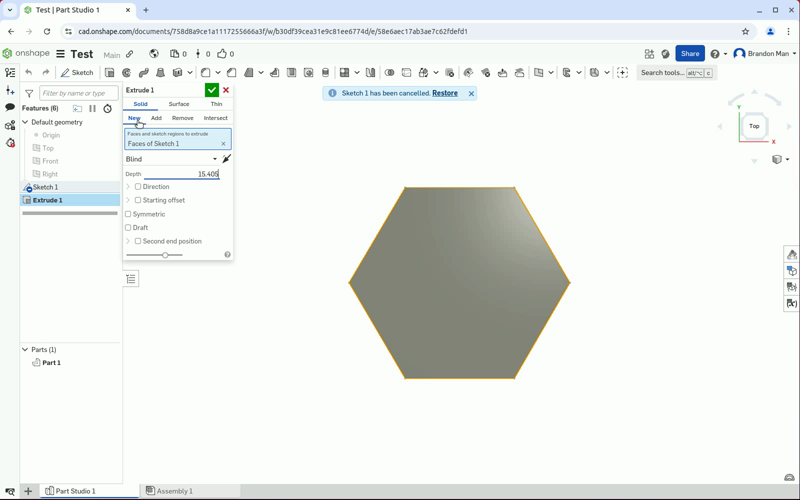
key(enter)
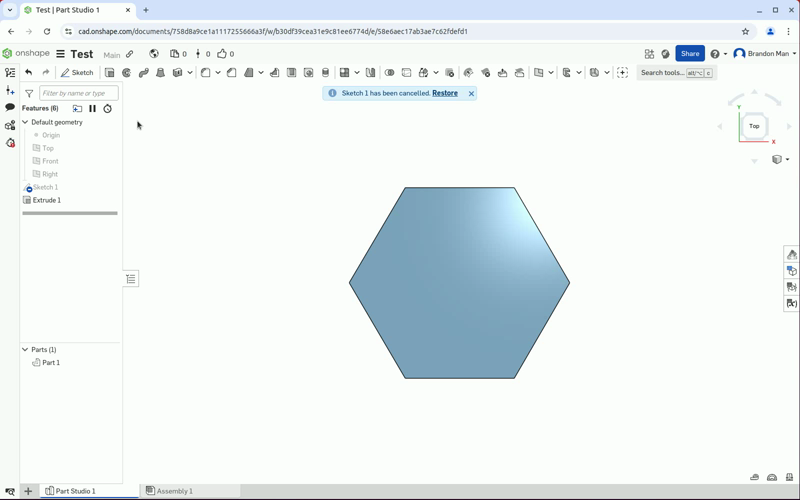
key(shift+h)
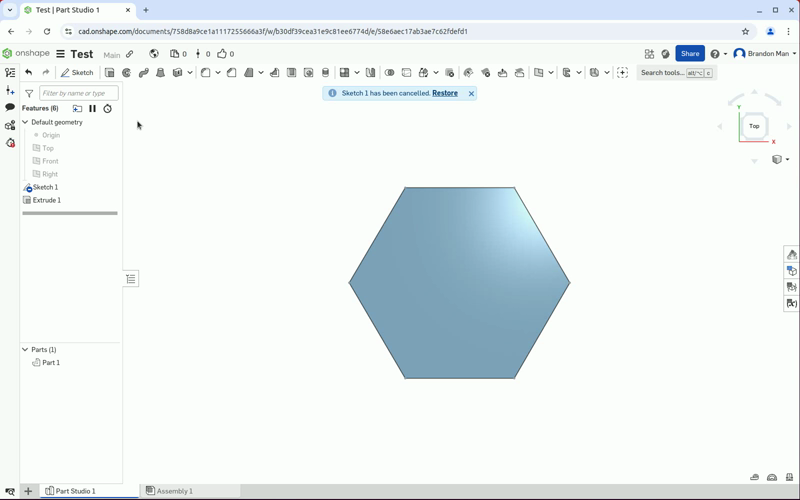
key(shift+h)
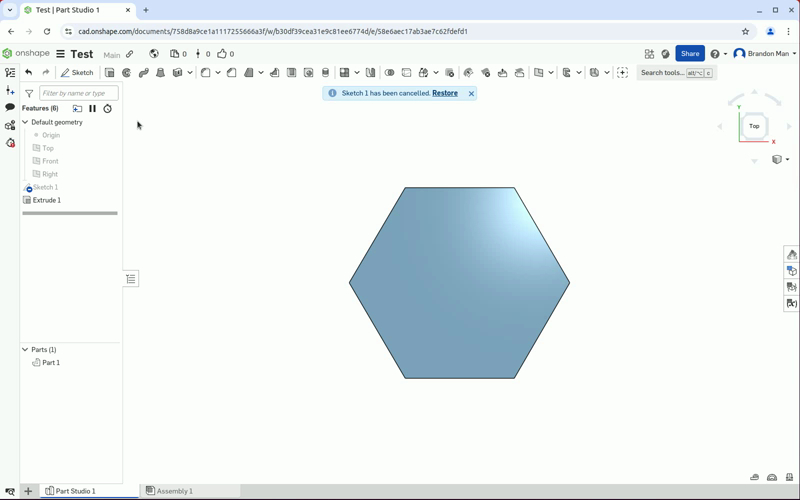
mouse_move(73, 189)
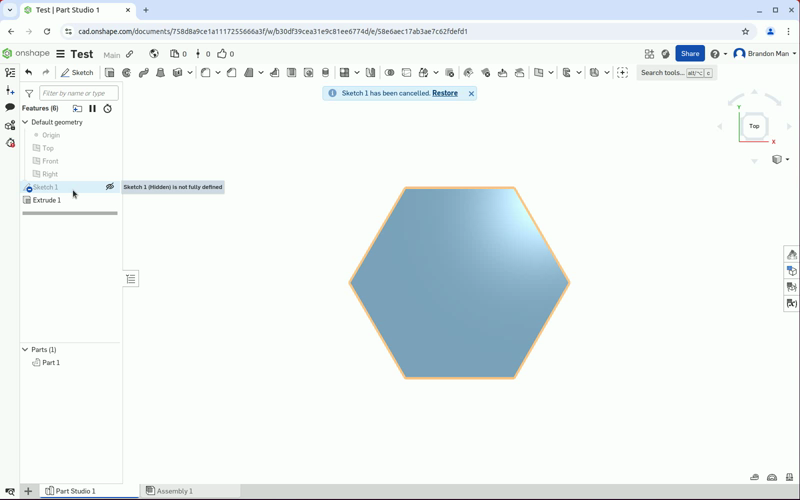
click(73, 189)
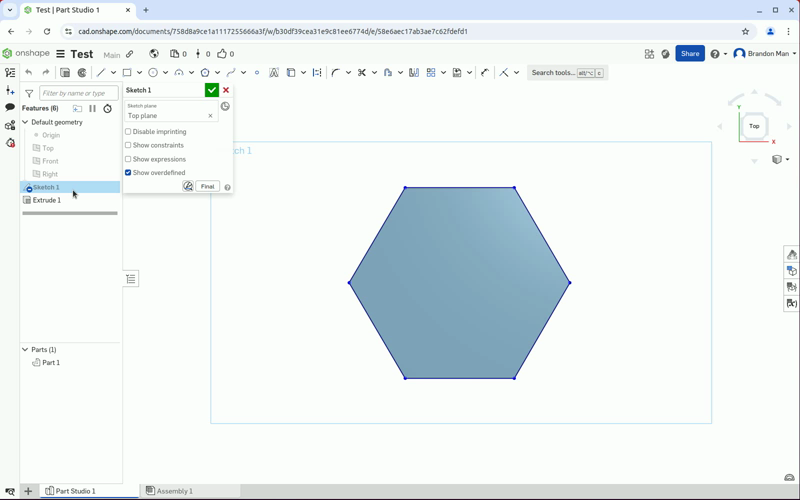
mouse_move(229, 92)
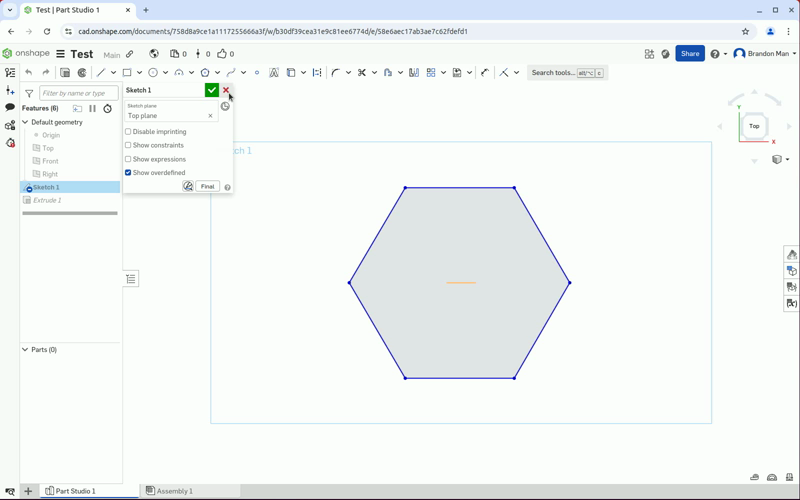
click(229, 92)
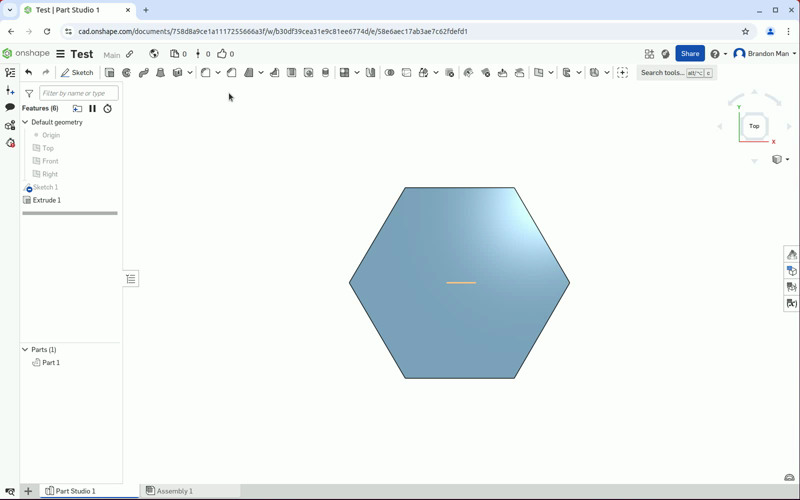
mouse_move(541, 75)
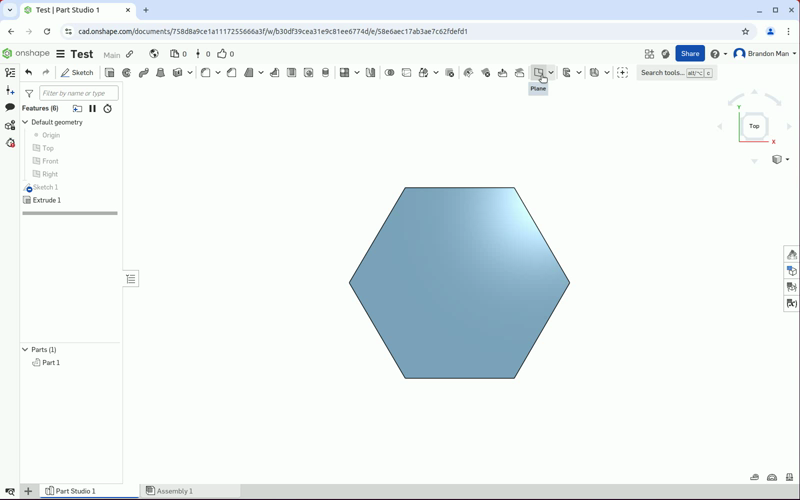
click(541, 75)
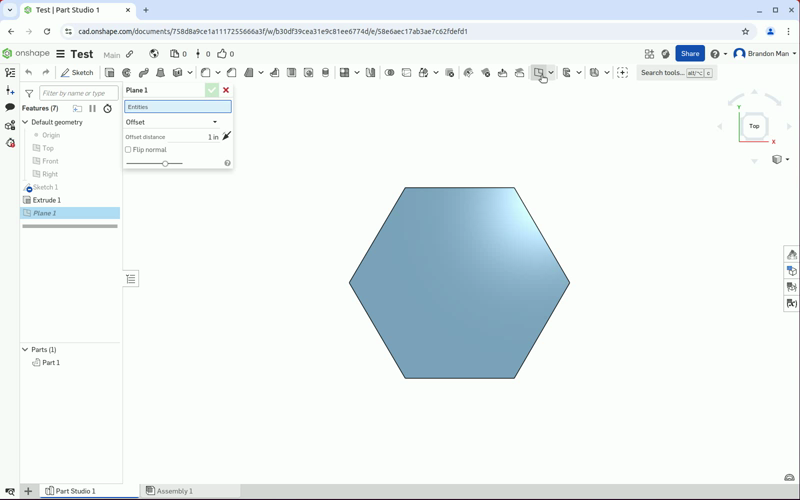
mouse_move(73, 150)
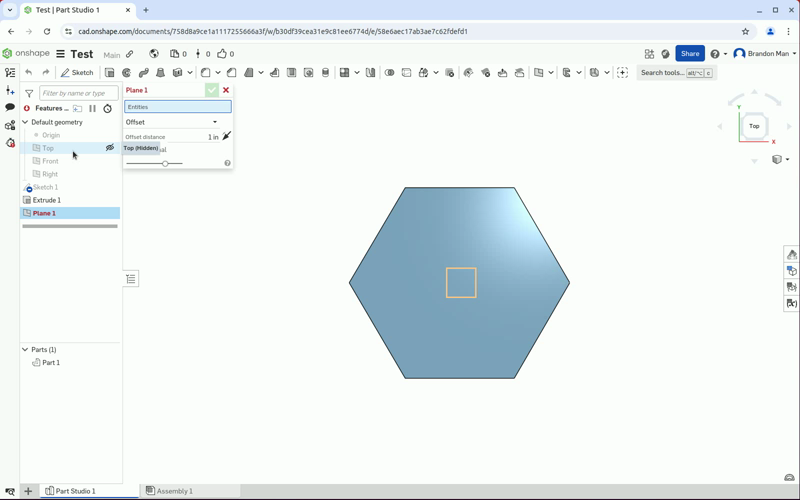
click(73, 150)
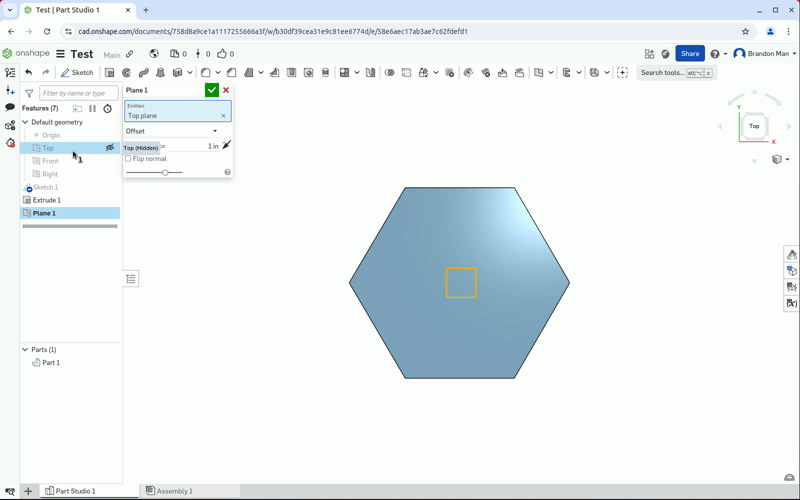
key(tab, 2)
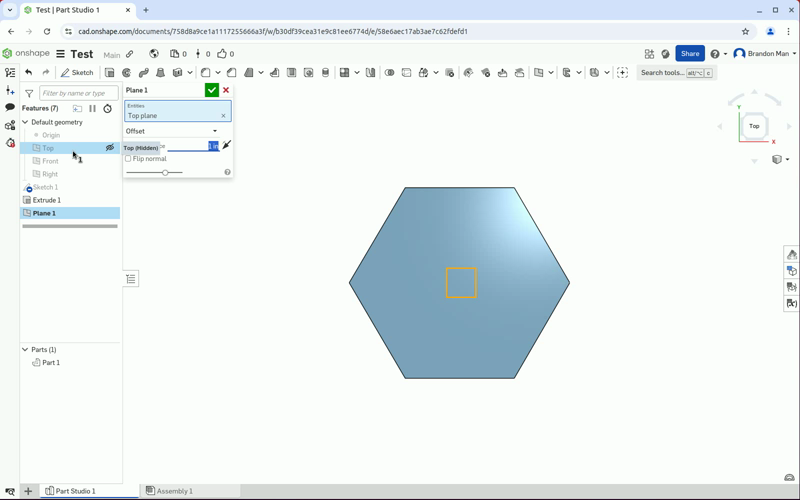
text(15.405)
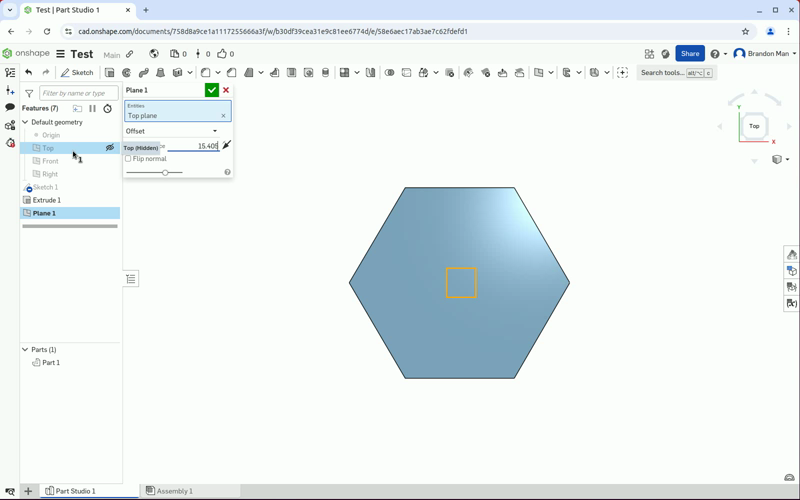
key(enter, 2)
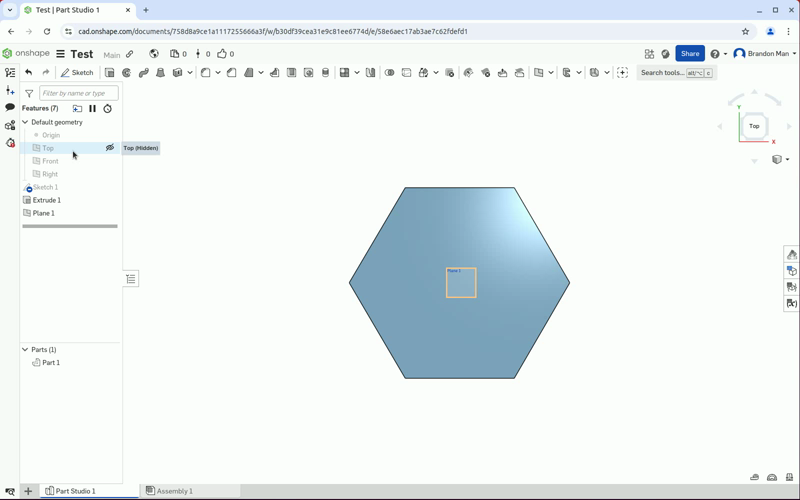
key(shift+s)
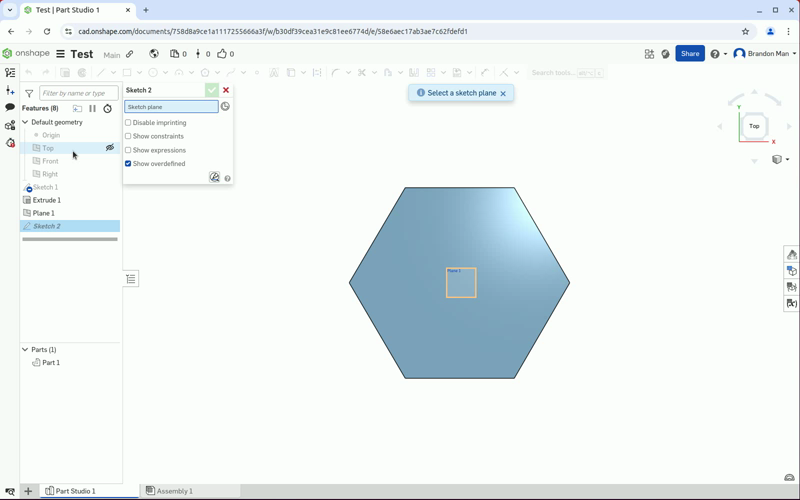
mouse_move(73, 215)
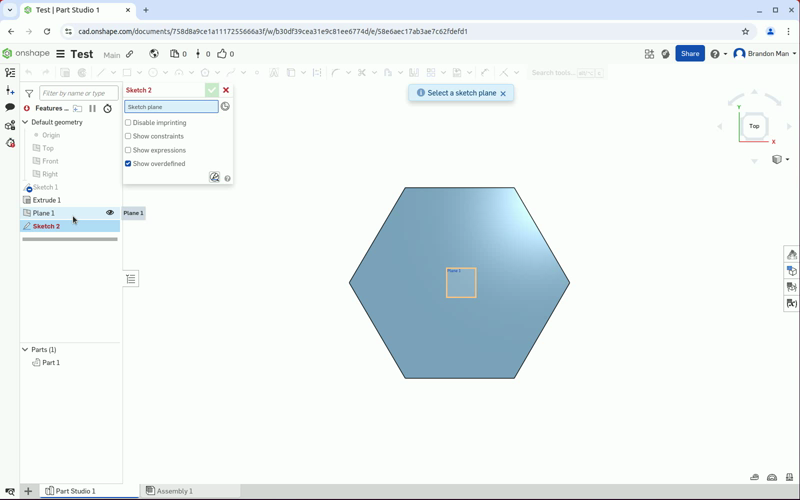
click(73, 215)
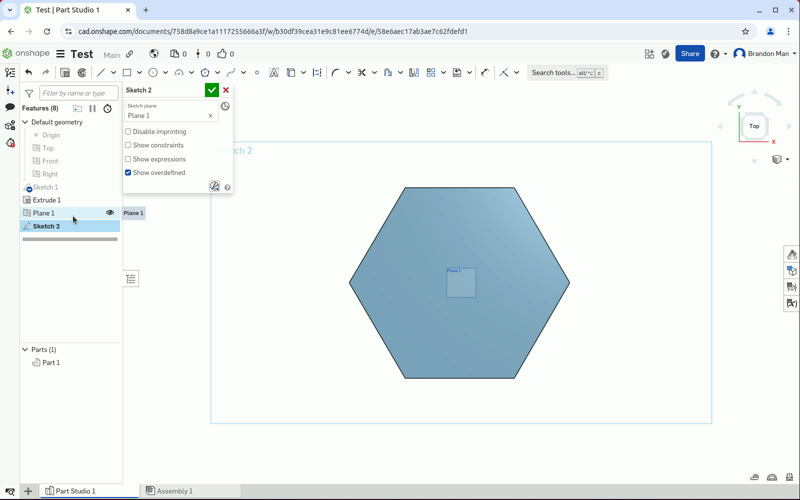
mouse_move(73, 352)
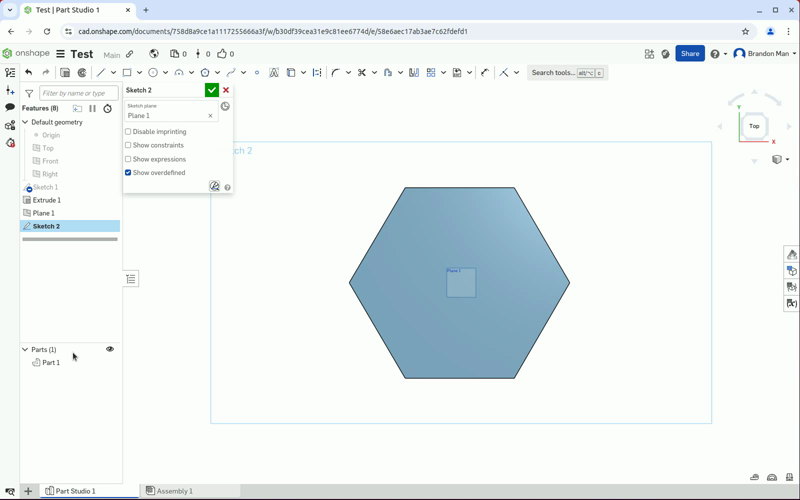
key(y)
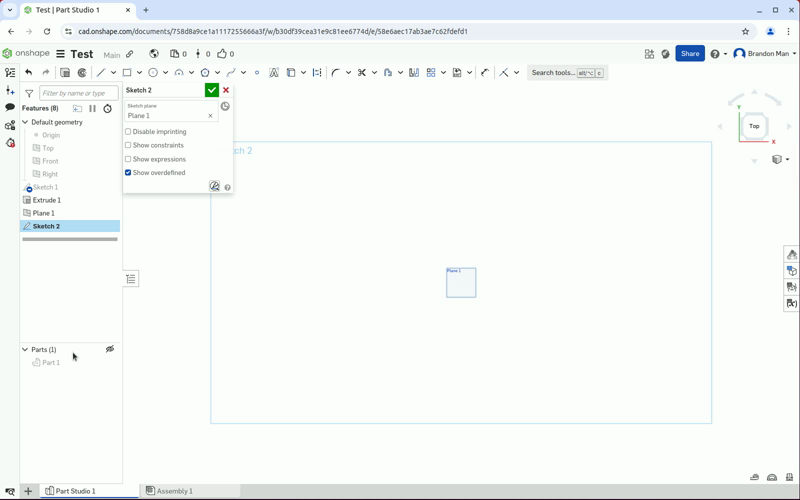
key(c)
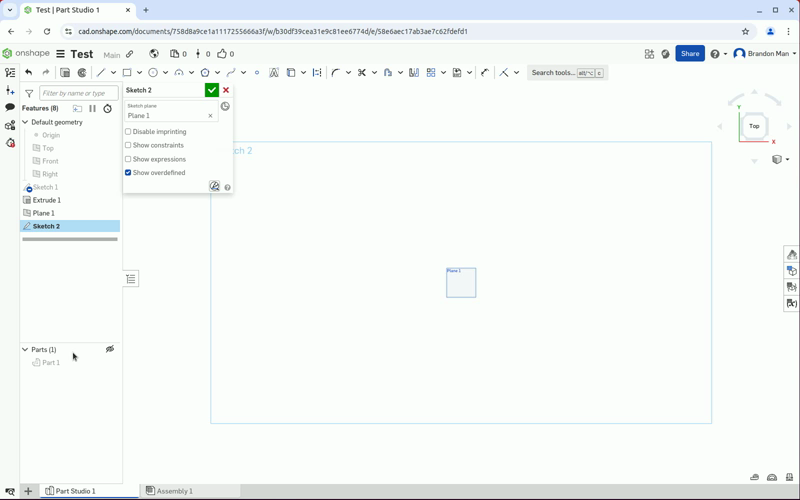
key_down(shift)
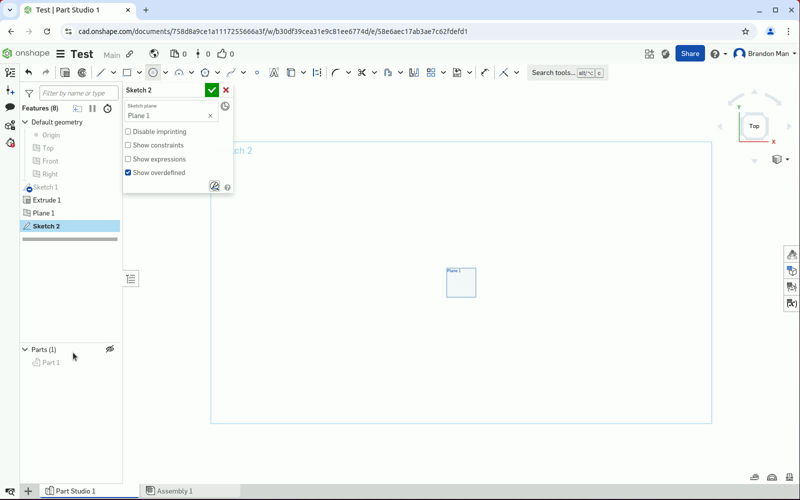
mouse_move(461, 282)
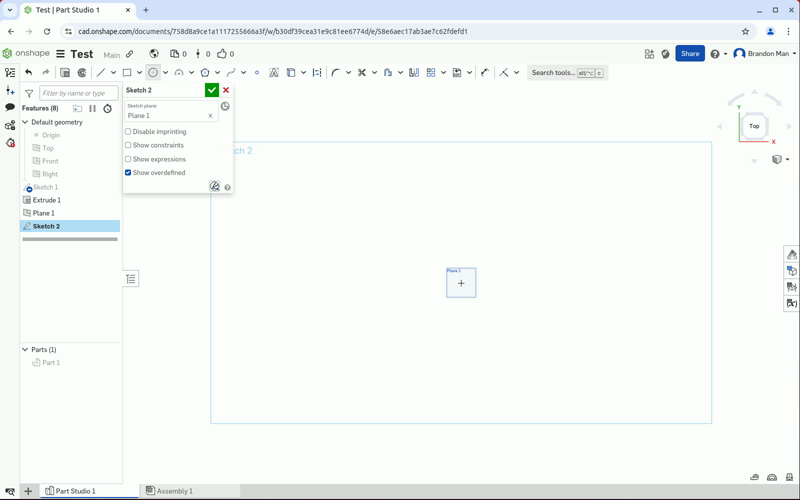
click(461, 282)
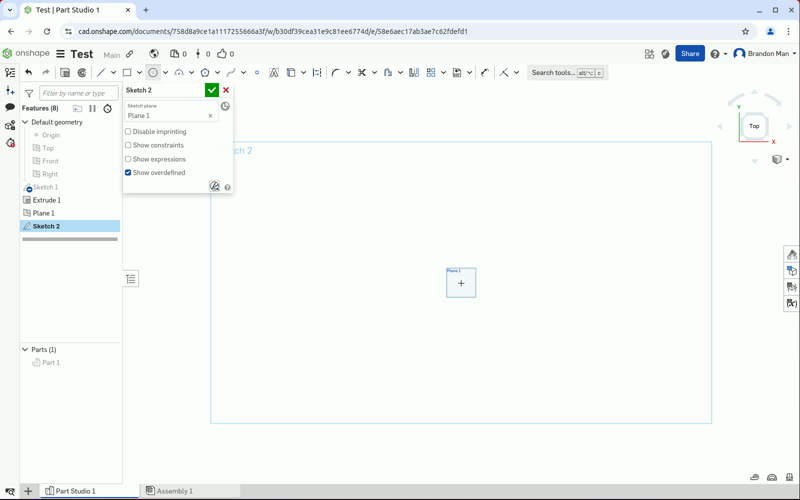
key_up(shift)
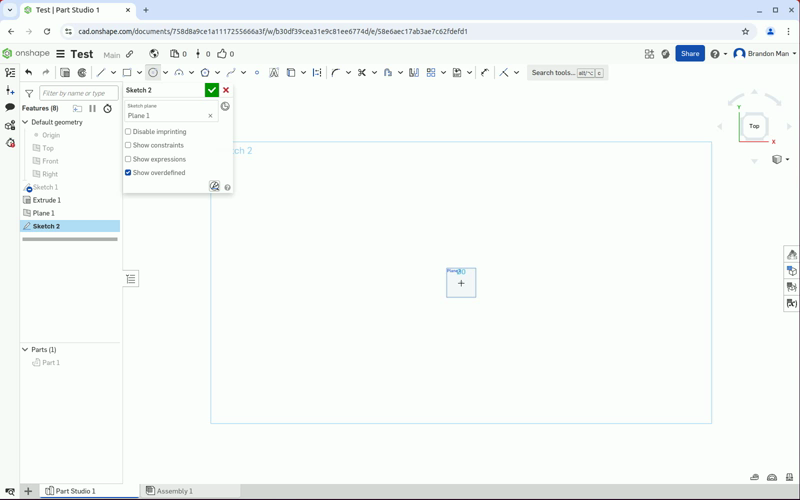
mouse_move(552, 282)
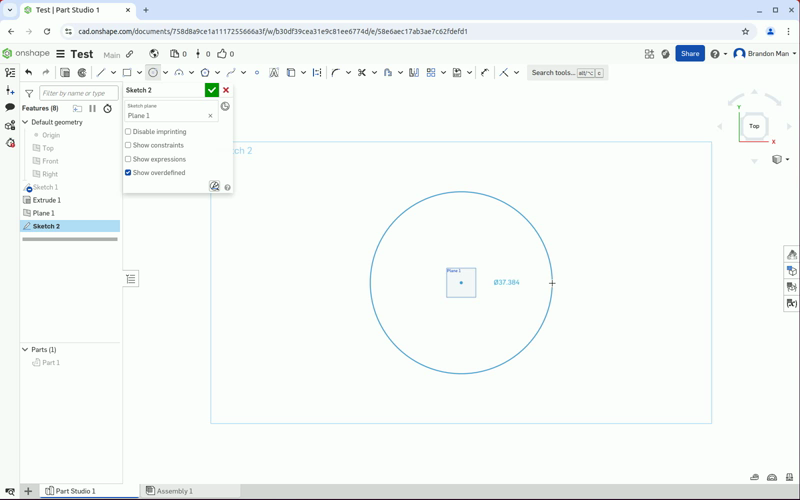
click(552, 282)
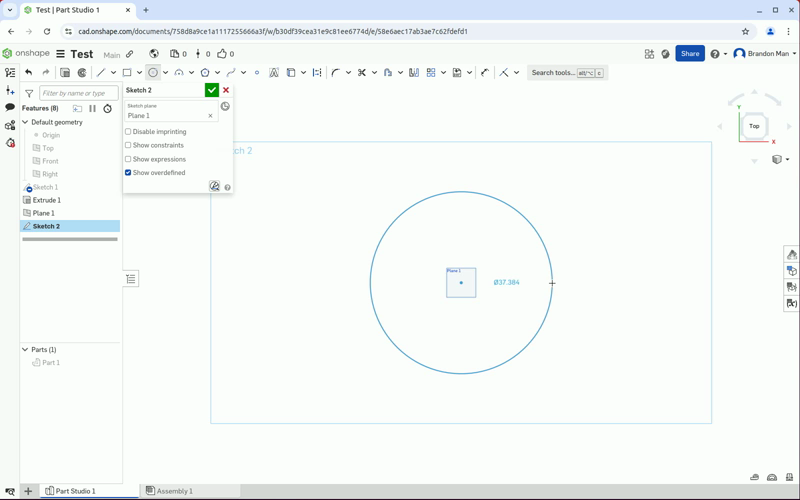
key(esc)
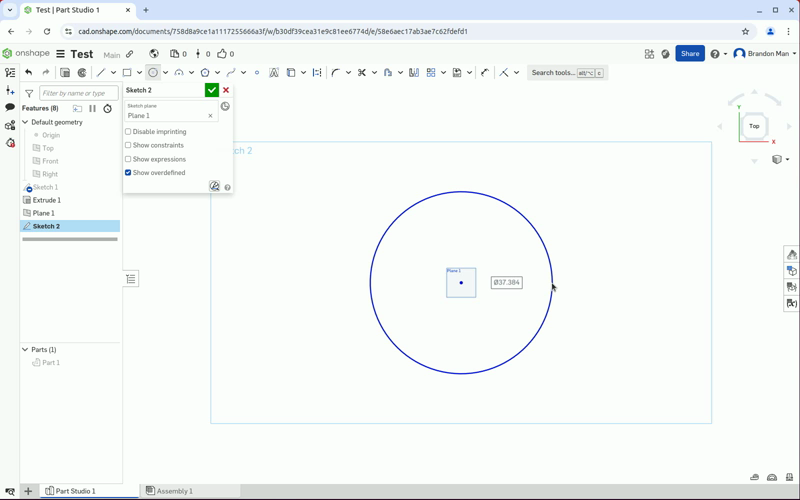
mouse_move(459, 229)
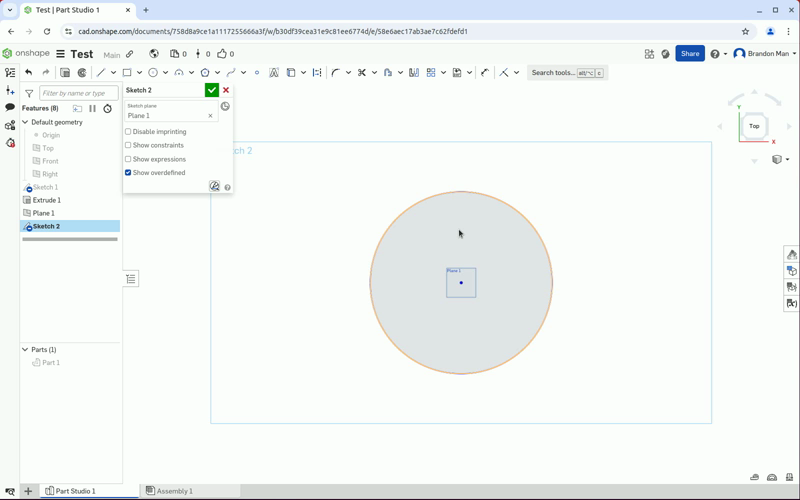
click(459, 229)
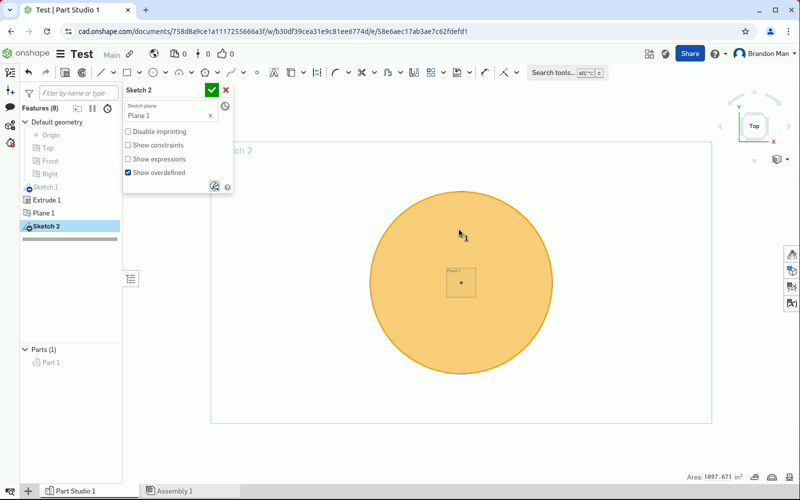
mouse_move(73, 352)
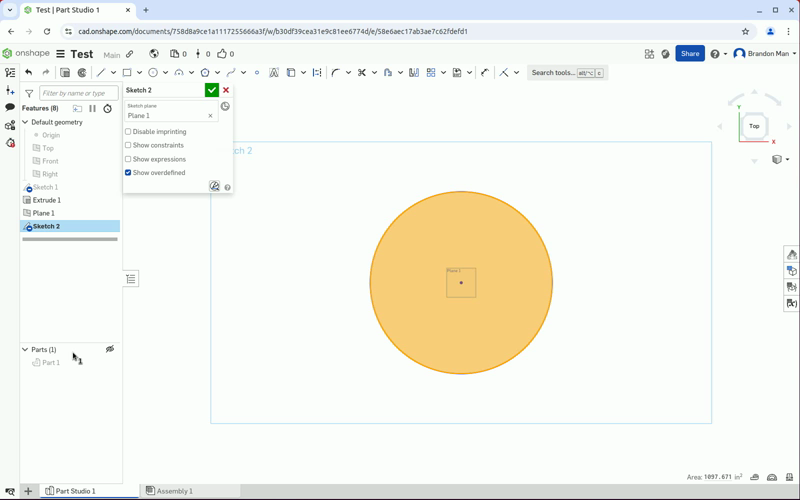
key(shift+y)
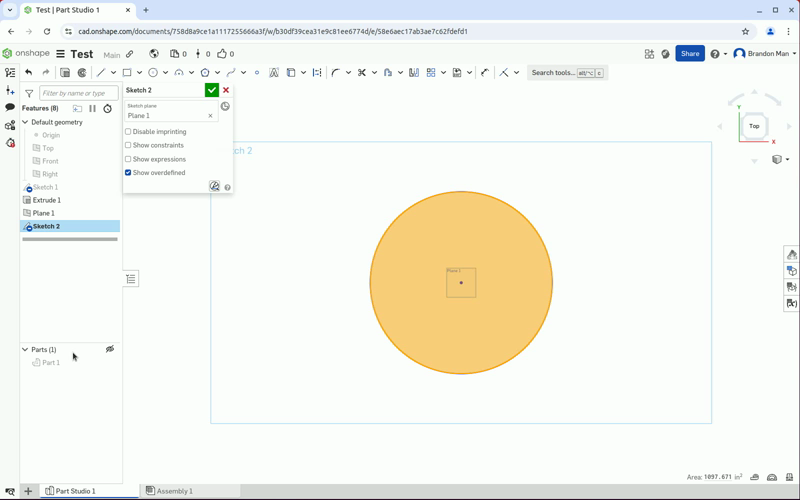
key(shift+e)
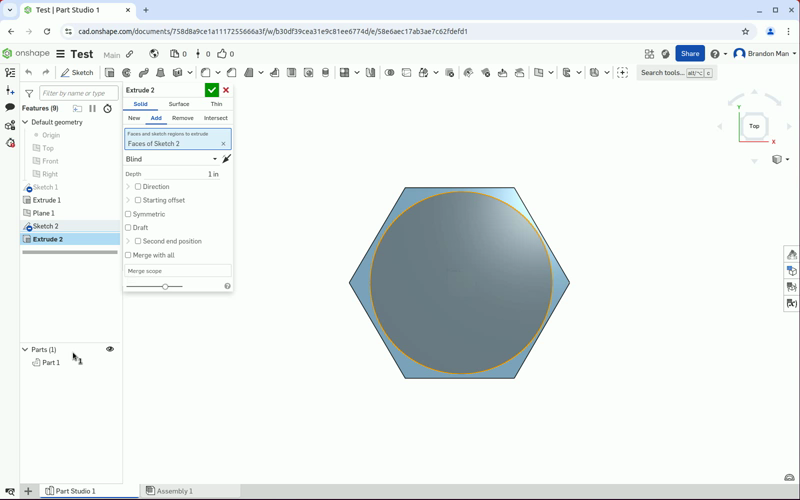
mouse_move(143, 106)
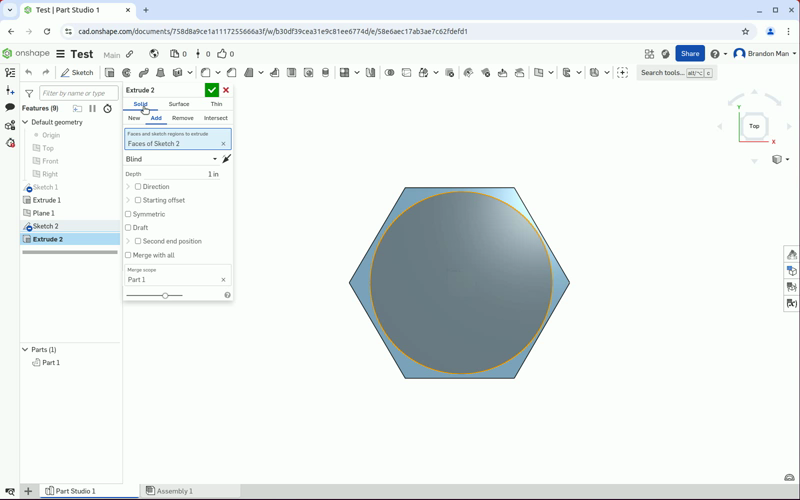
click(143, 106)
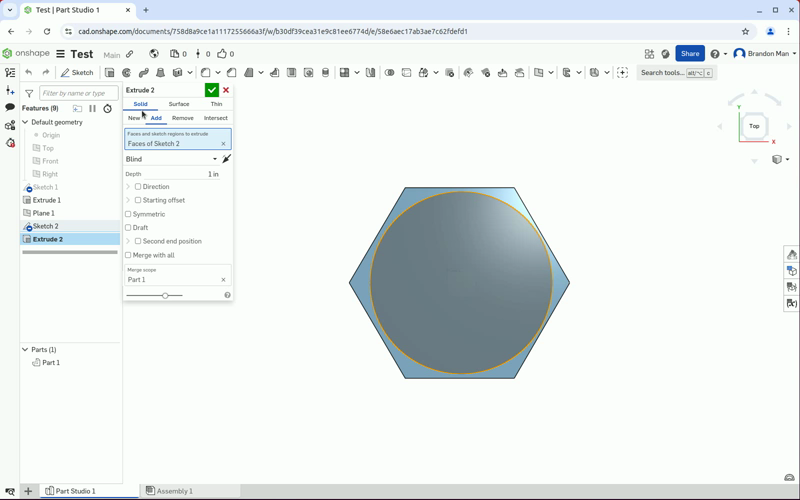
mouse_move(137, 120)
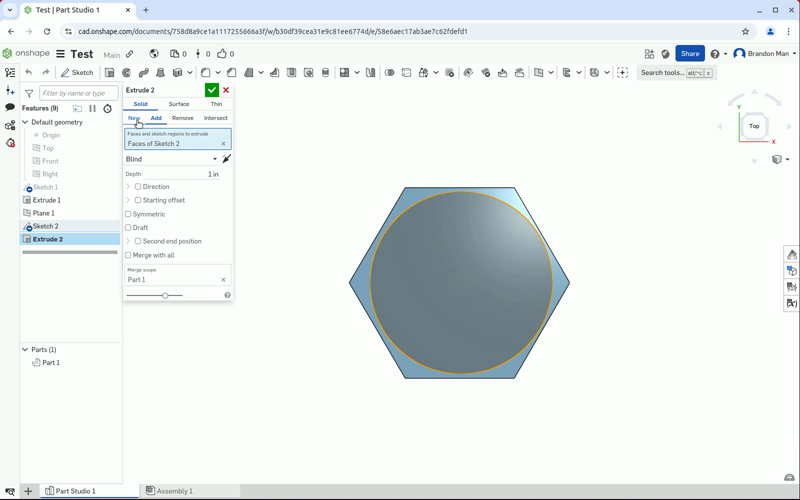
click(137, 120)
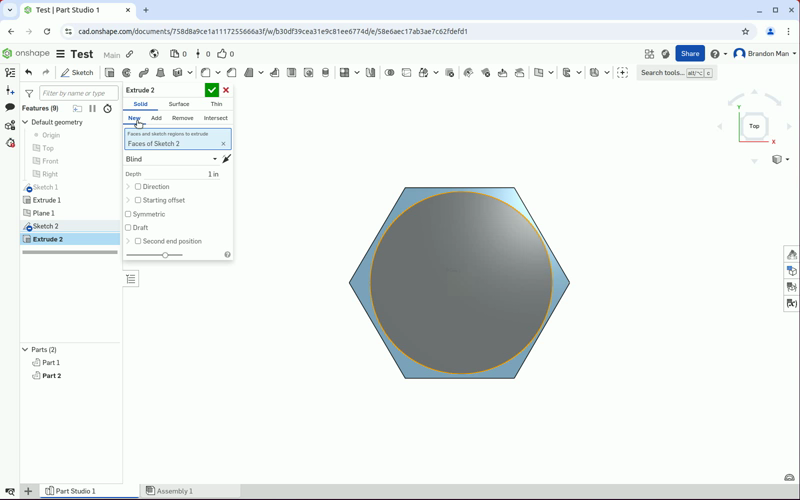
key(tab, 4)
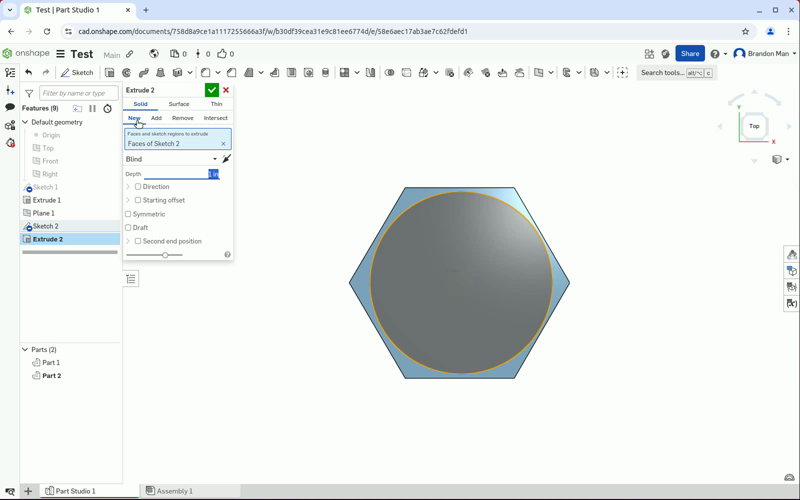
text(7.703)
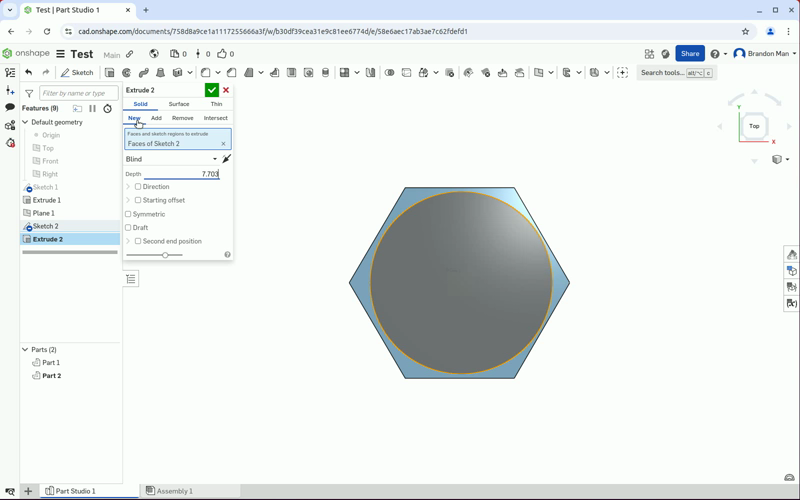
key(enter)
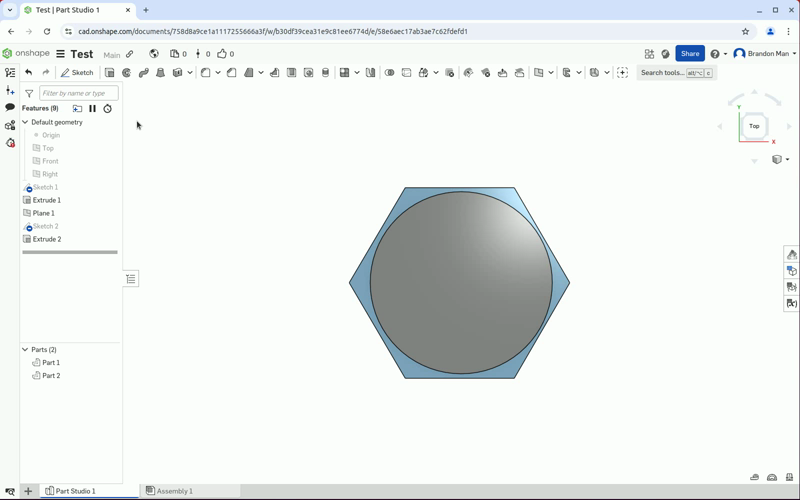
key(shift+h)
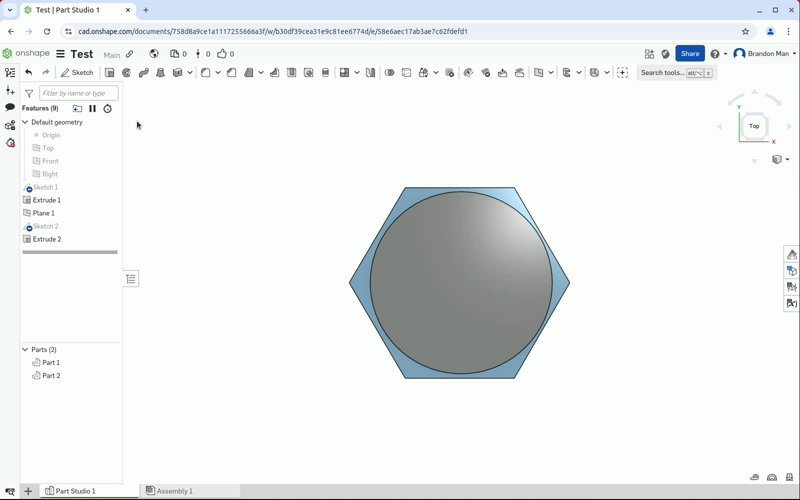
key(shift+h)
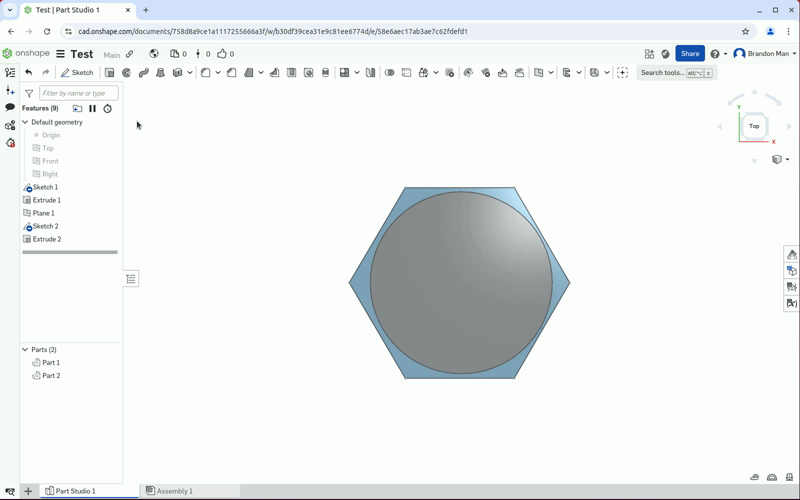
key(shift+7)
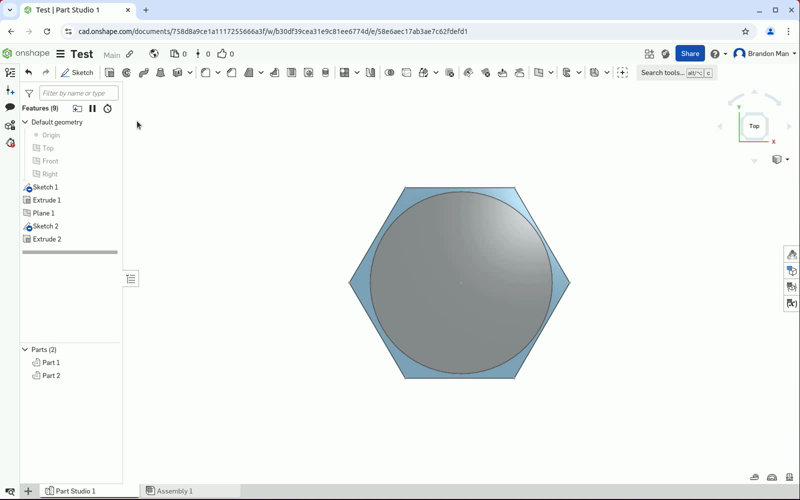
key(up, 3)
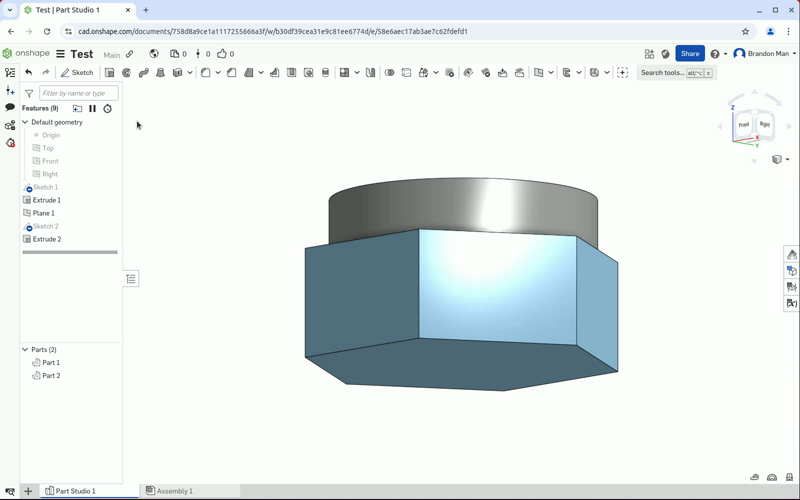
key(left, 3)
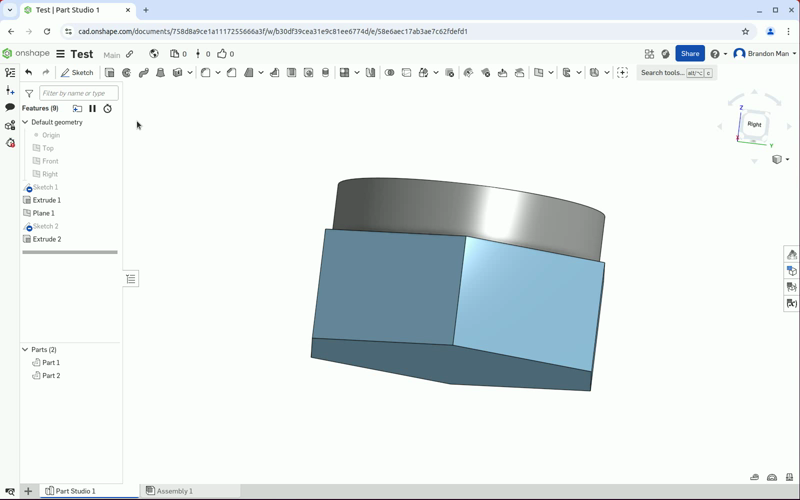
key(right, 3)
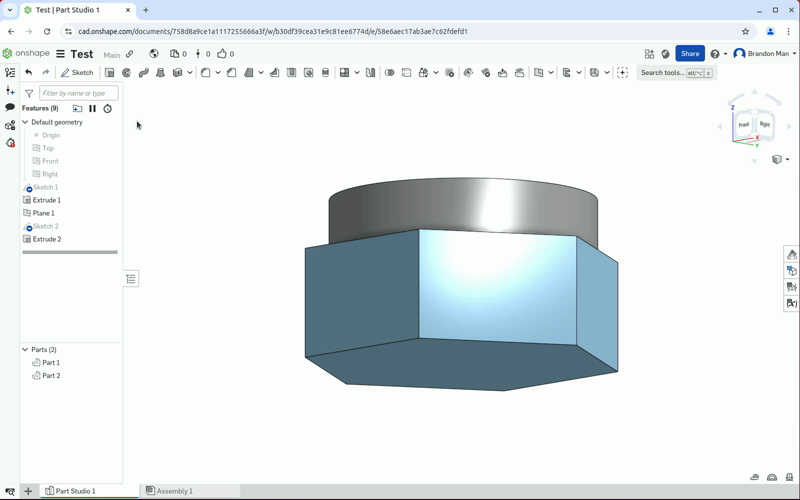
key(down, 3)
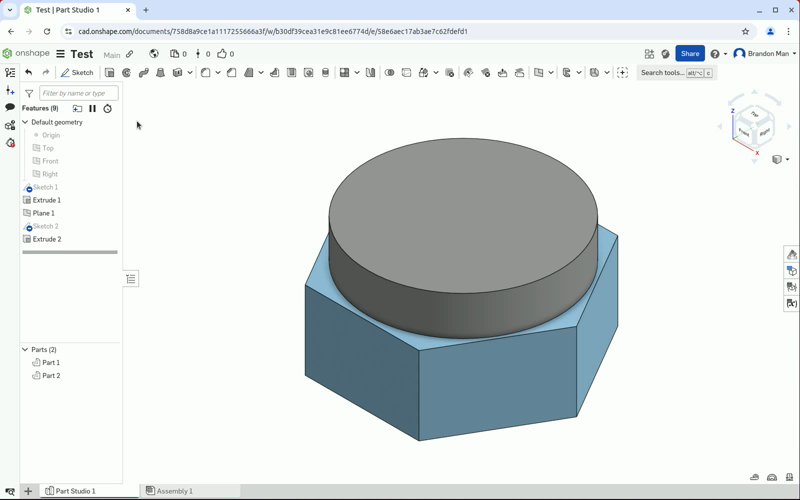
mouse_move(73, 189)
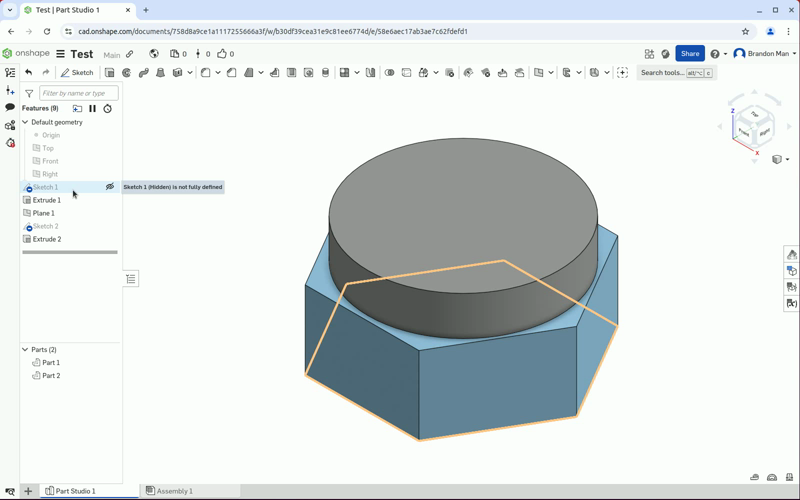
click(73, 189)